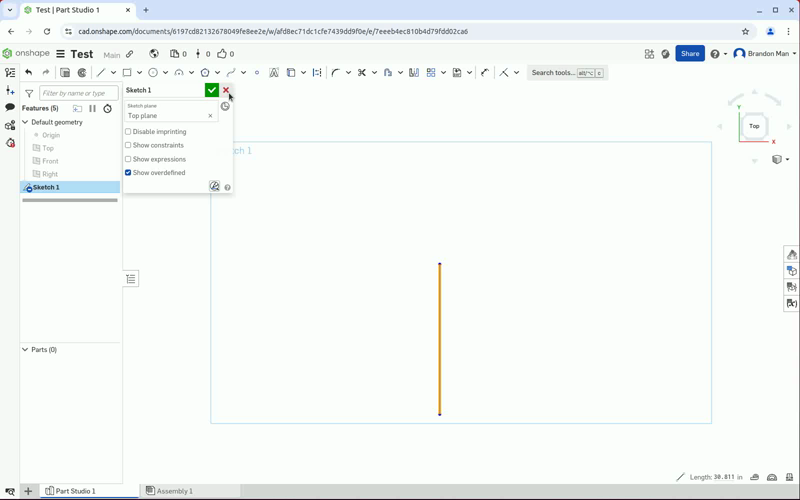
key(shift+h)
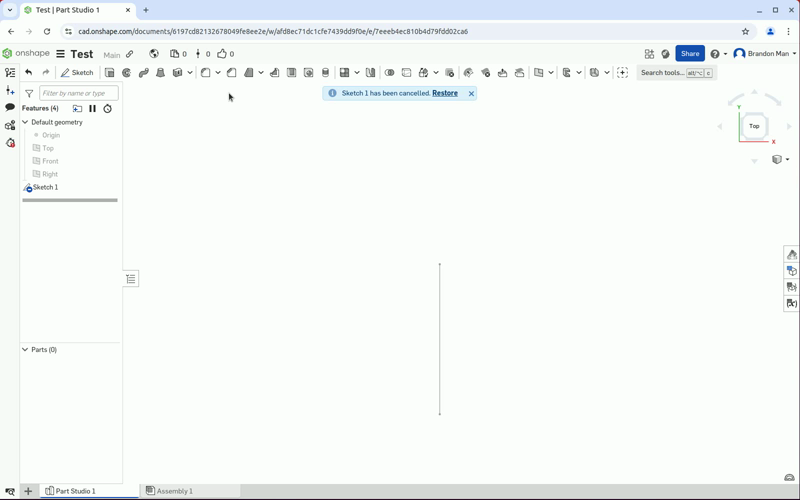
mouse_move(73, 352)
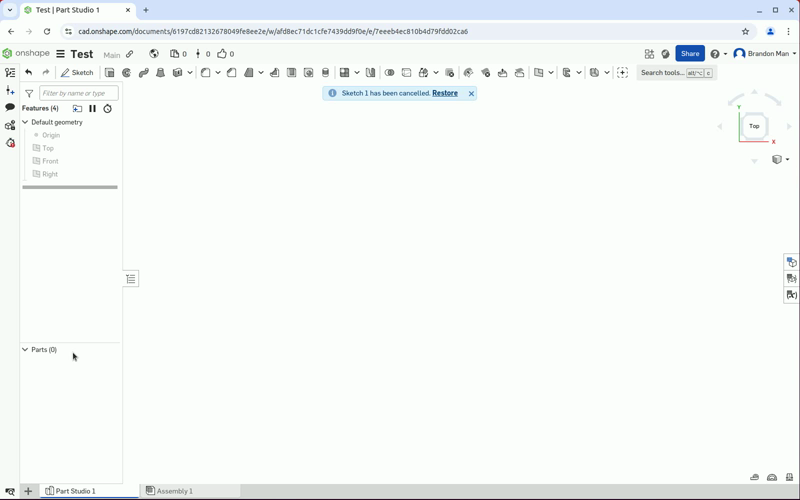
key(y)
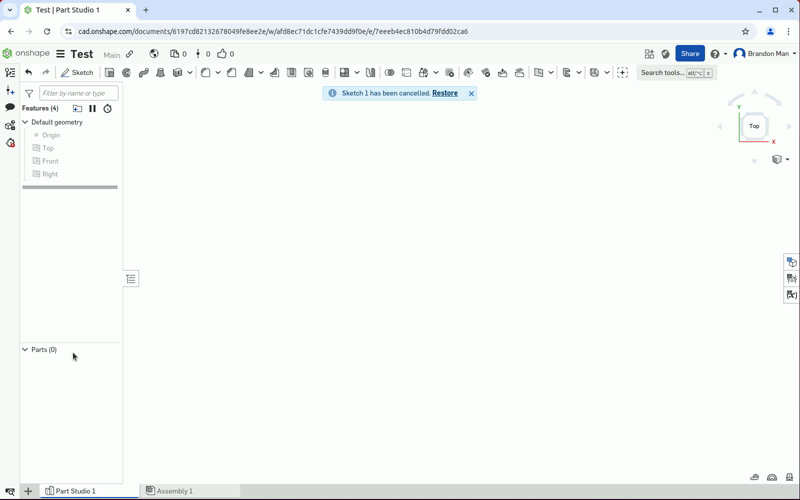
key(shift+p)
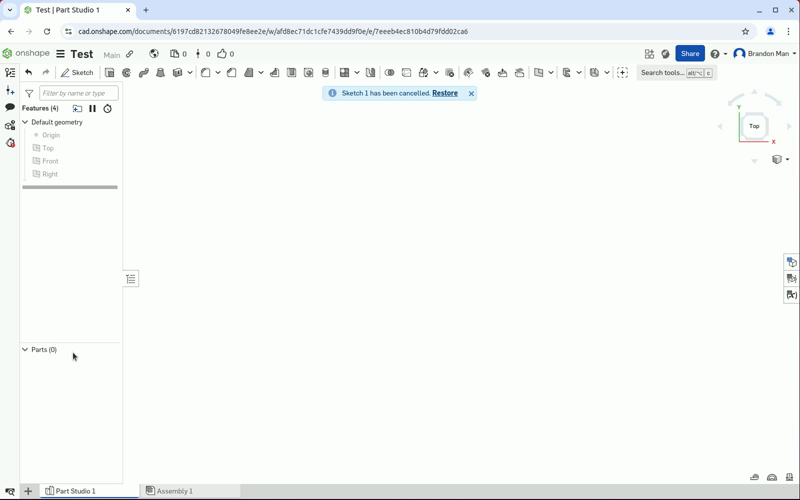
key(space)
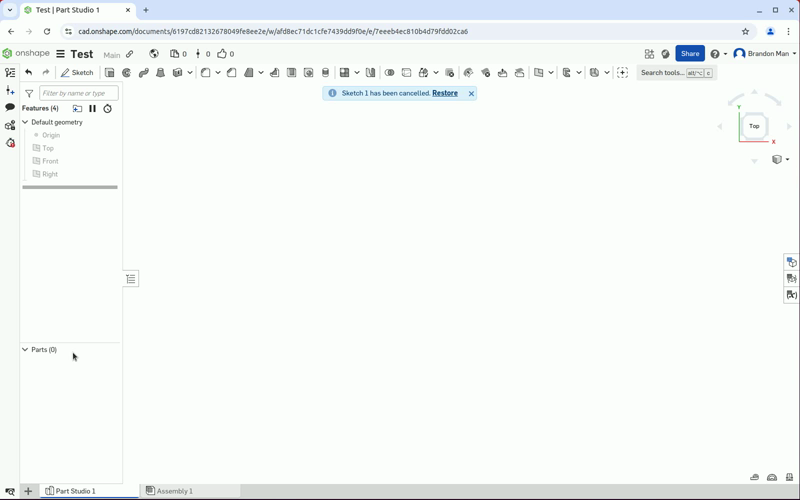
key_down(shift)
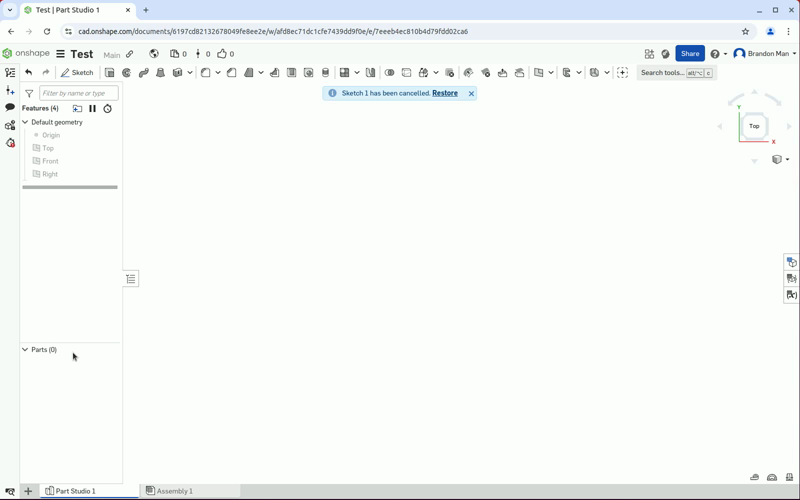
key(up)
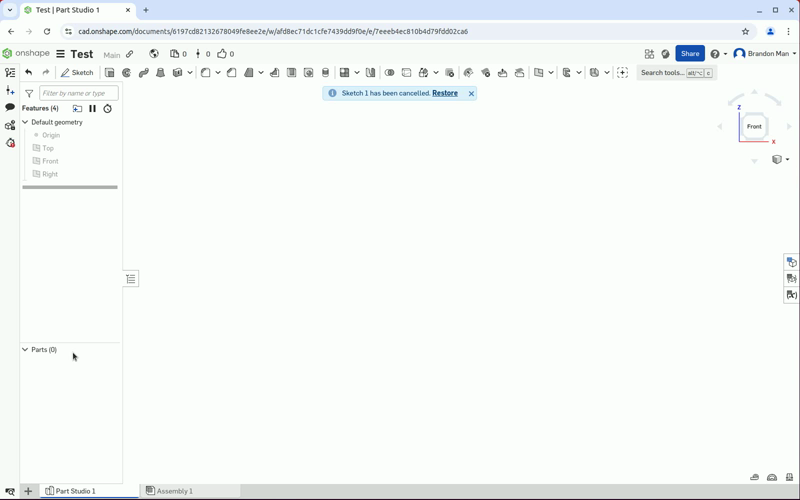
key_up(shift)
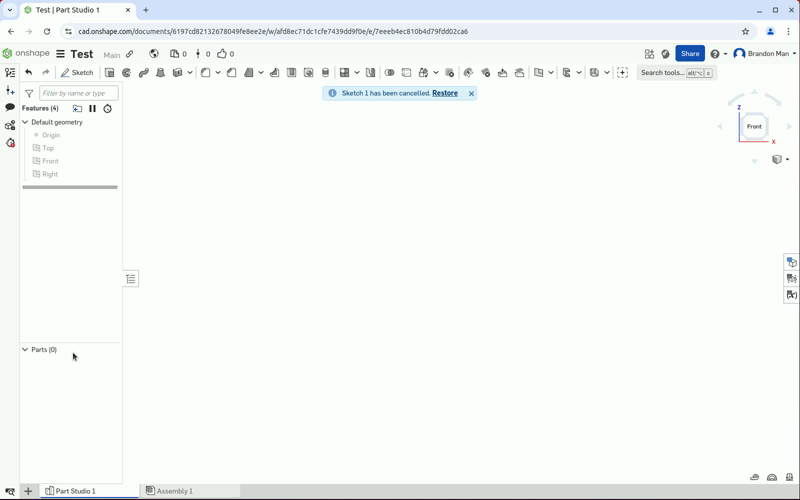
mouse_move(73, 352)
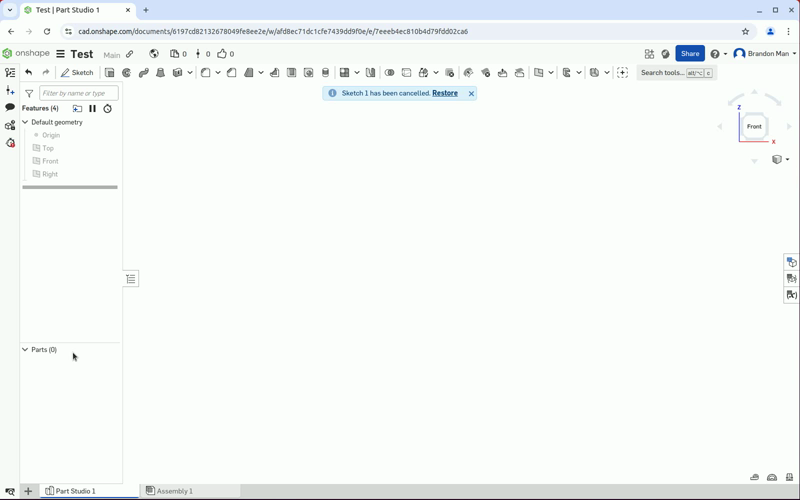
key(shift+y)
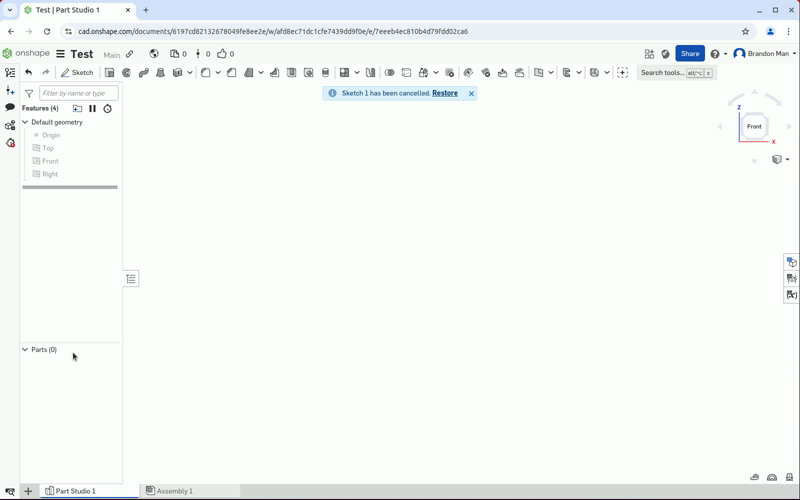
key(shift+s)
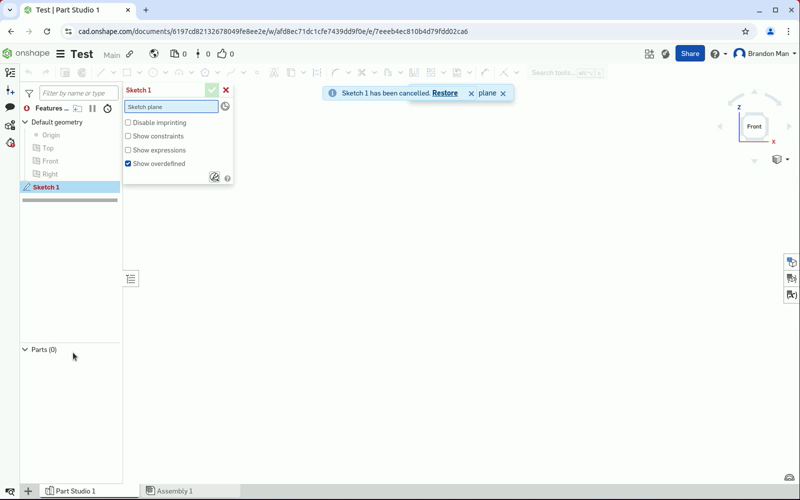
mouse_move(73, 163)
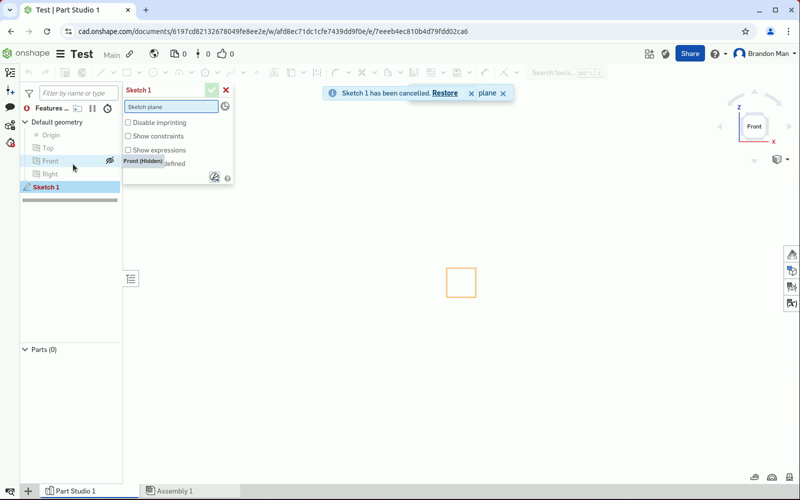
click(73, 163)
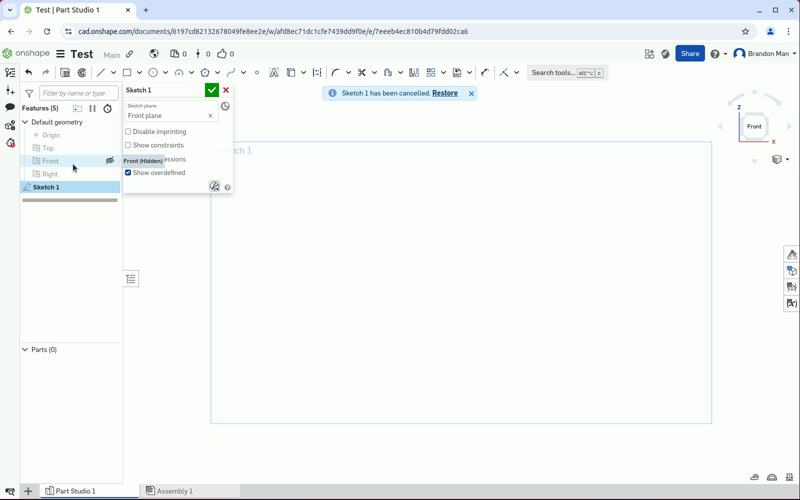
mouse_move(73, 352)
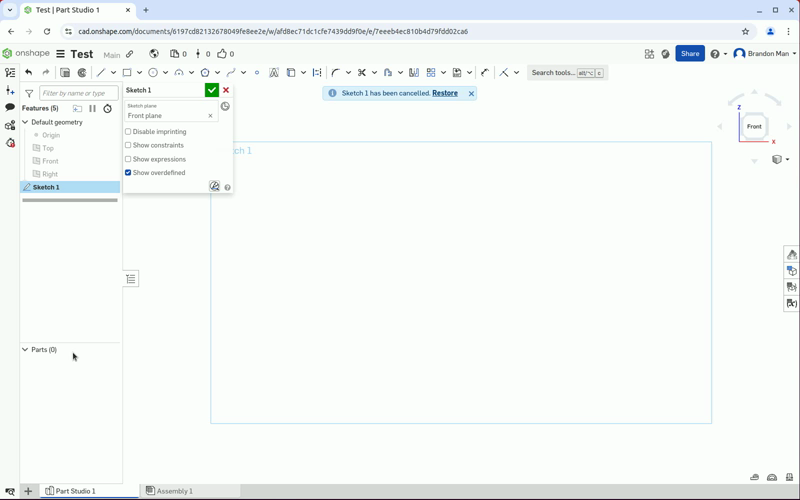
key(y)
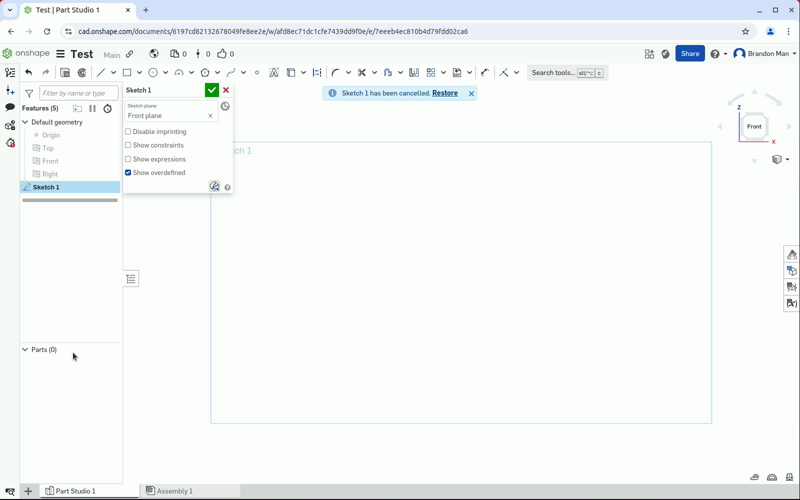
key(l)
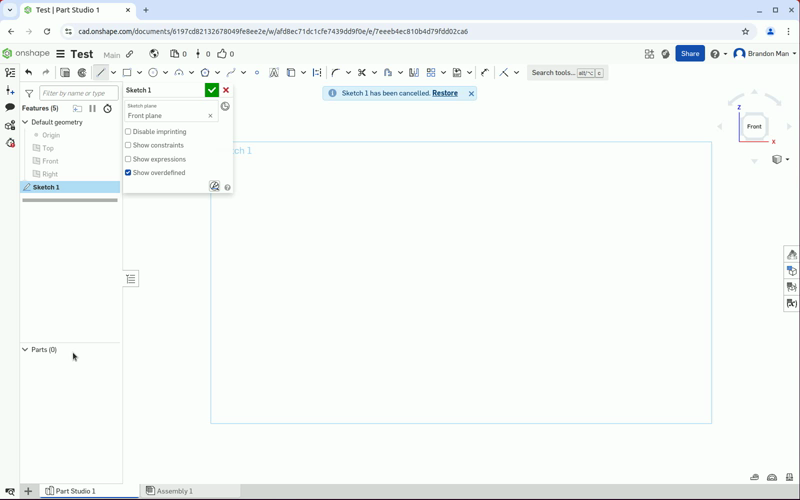
key_down(shift)
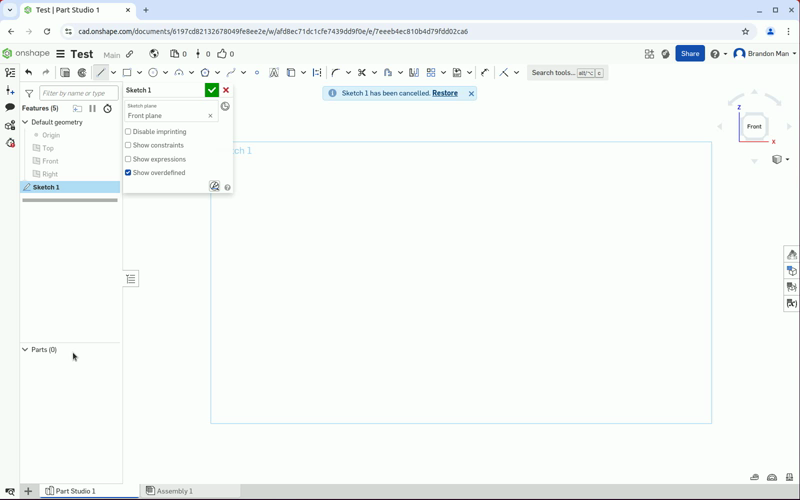
mouse_move(404, 244)
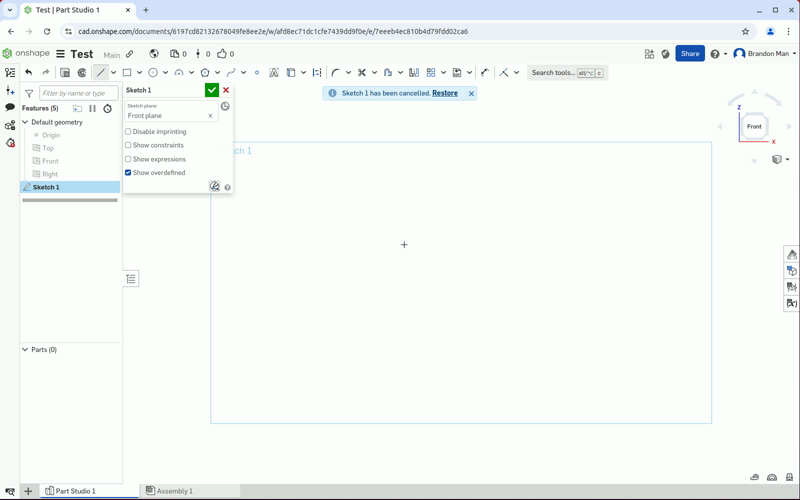
click(404, 244)
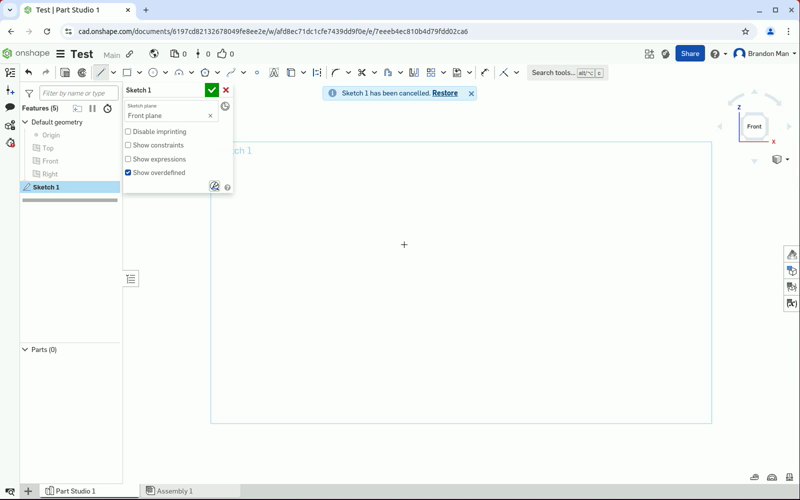
key_up(shift)
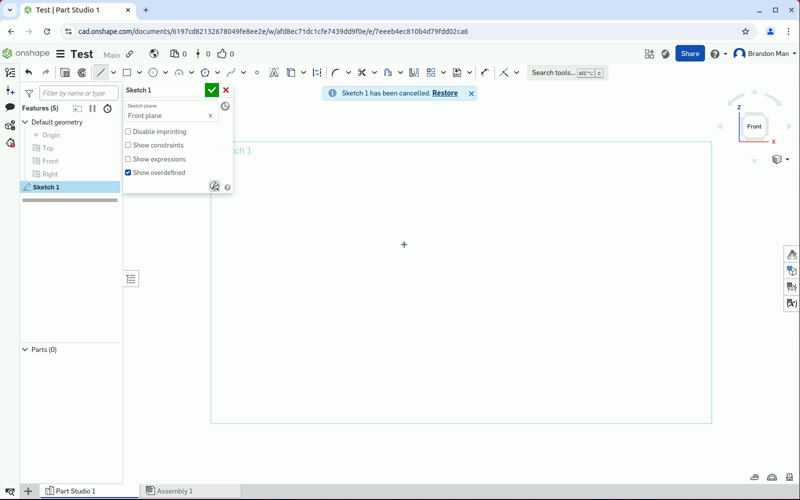
key_down(shift)
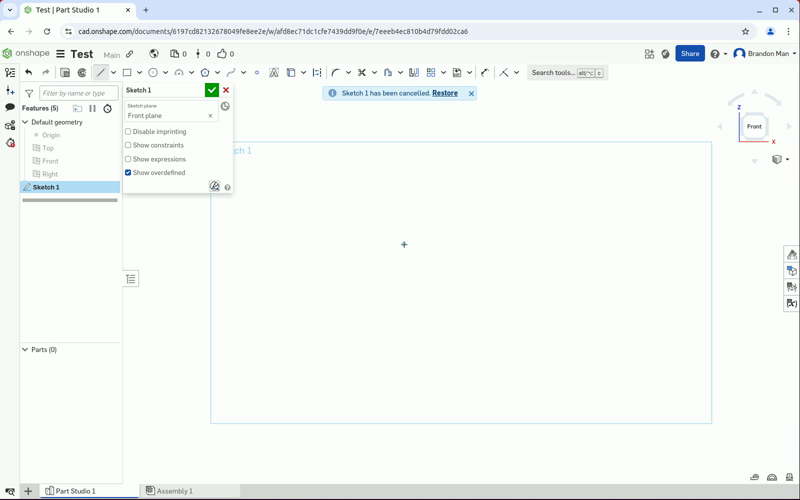
mouse_move(516, 244)
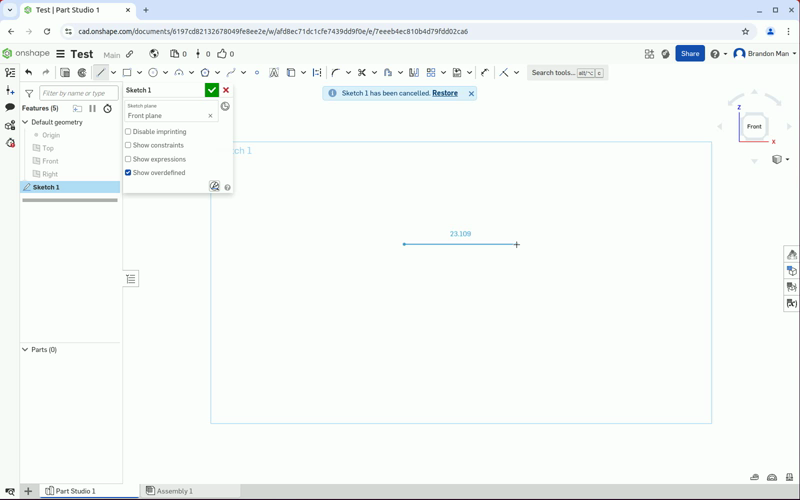
click(516, 244)
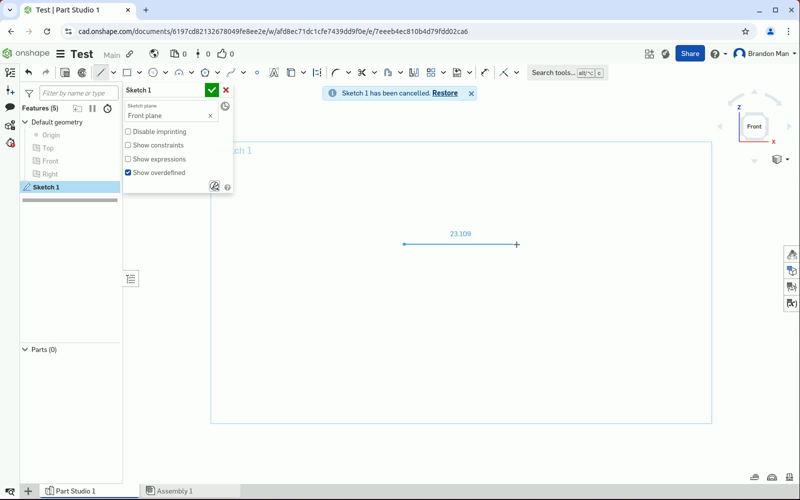
key_up(shift)
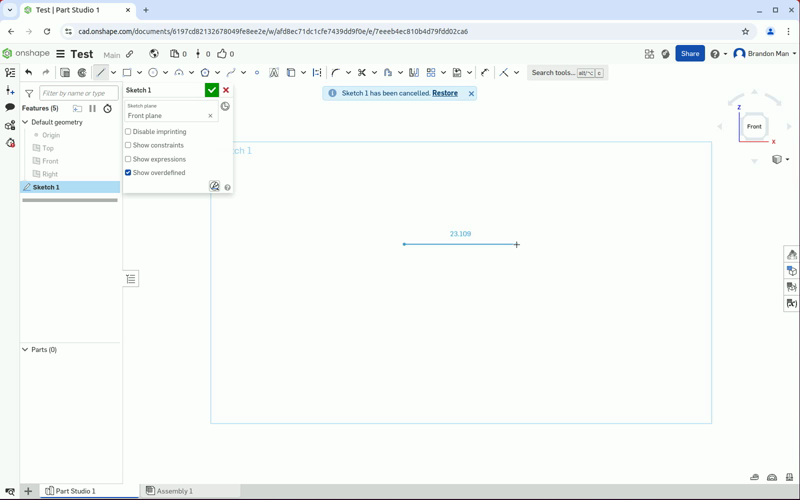
key_down(shift)
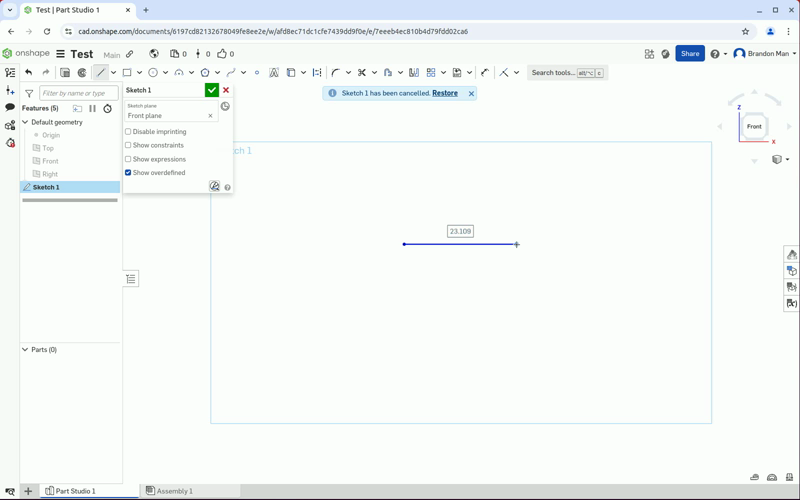
mouse_move(546, 244)
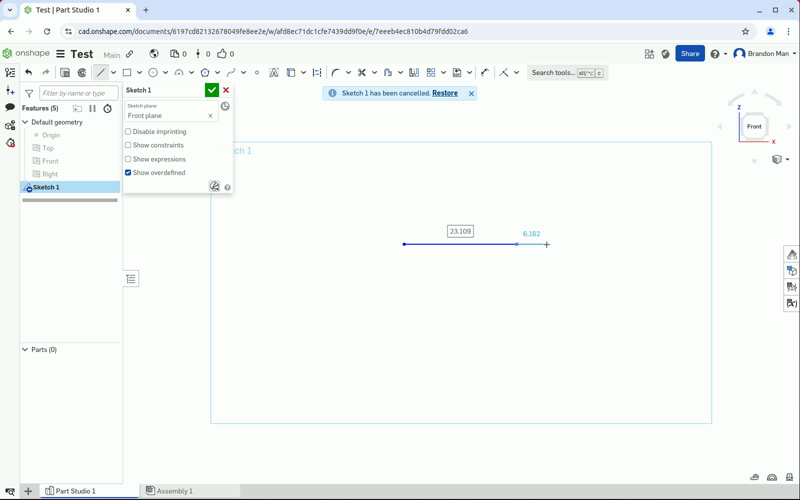
mouse_move(516, 220)
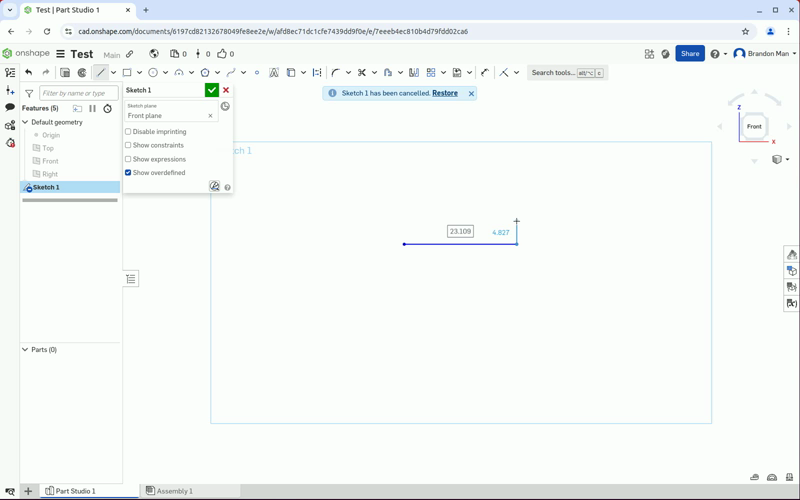
click(516, 220)
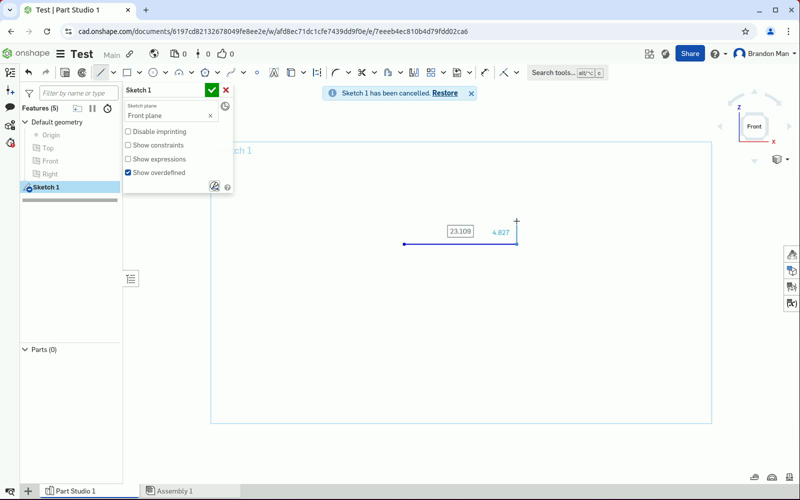
key_up(shift)
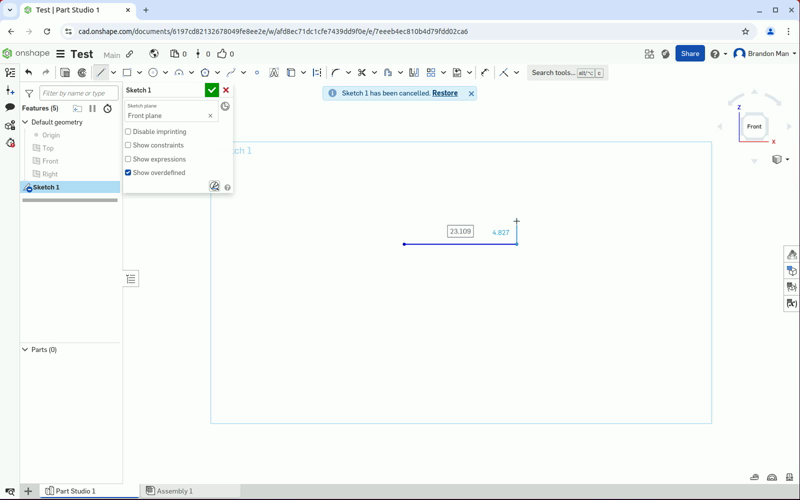
key_down(shift)
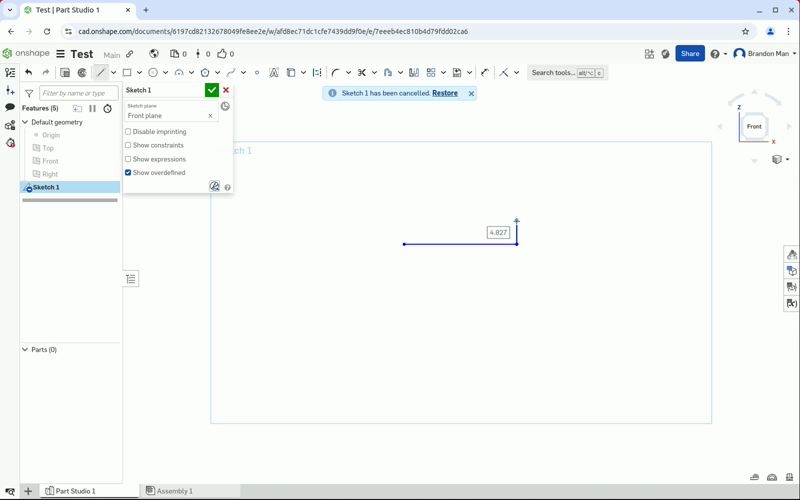
mouse_move(404, 220)
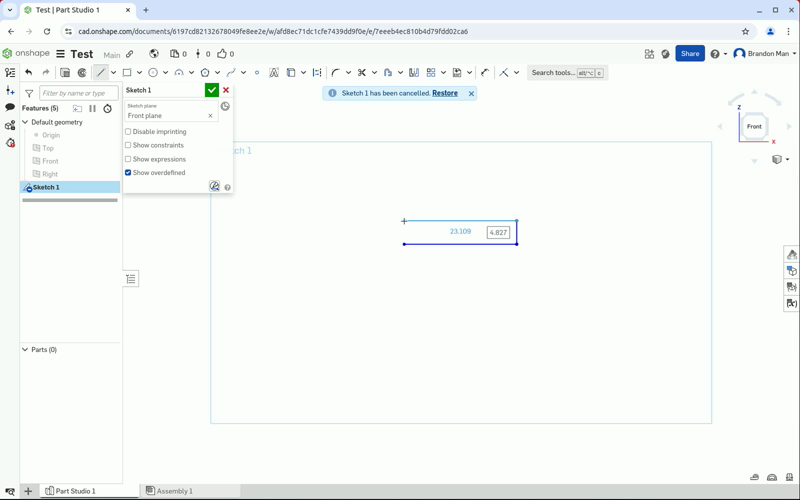
click(404, 220)
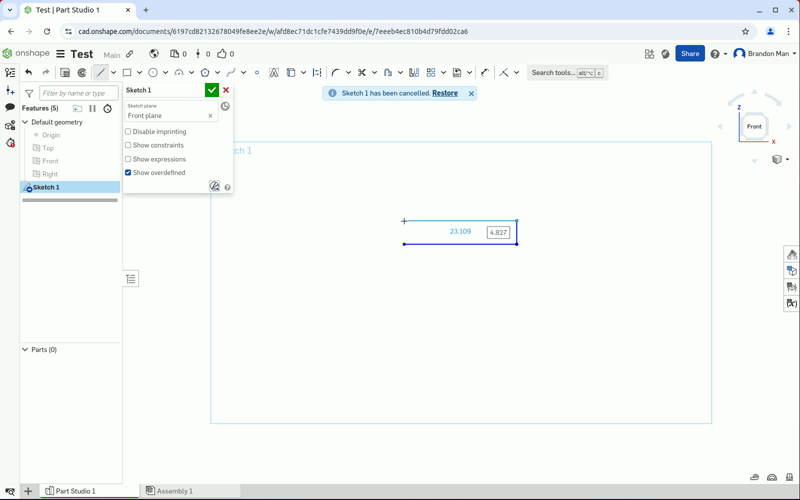
key_up(shift)
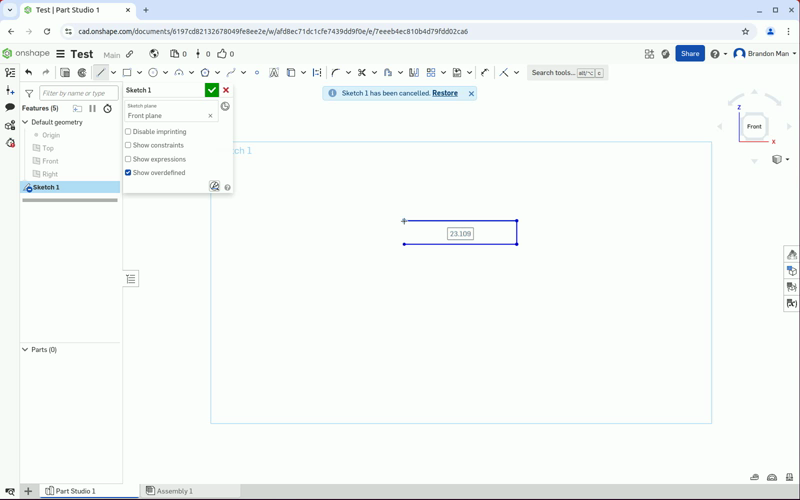
mouse_move(434, 220)
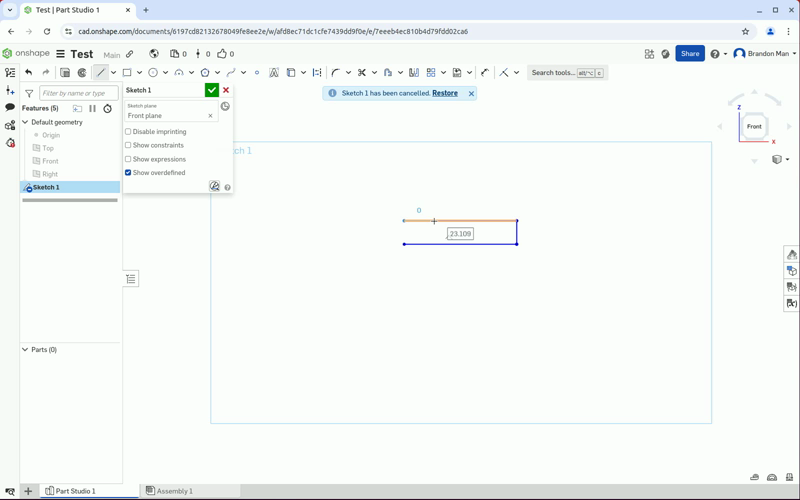
key_down(shift)
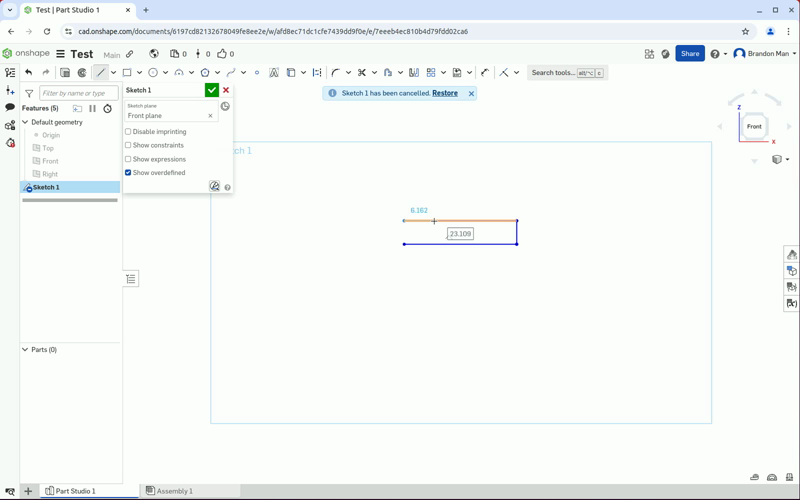
mouse_move(404, 244)
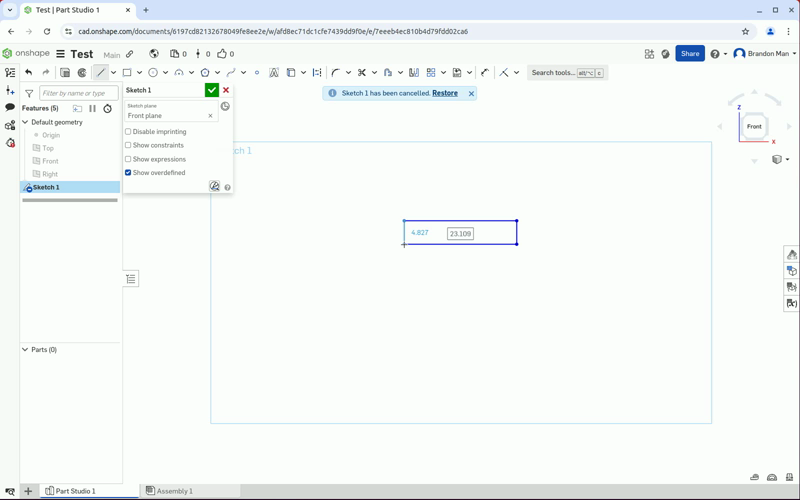
key_up(shift)
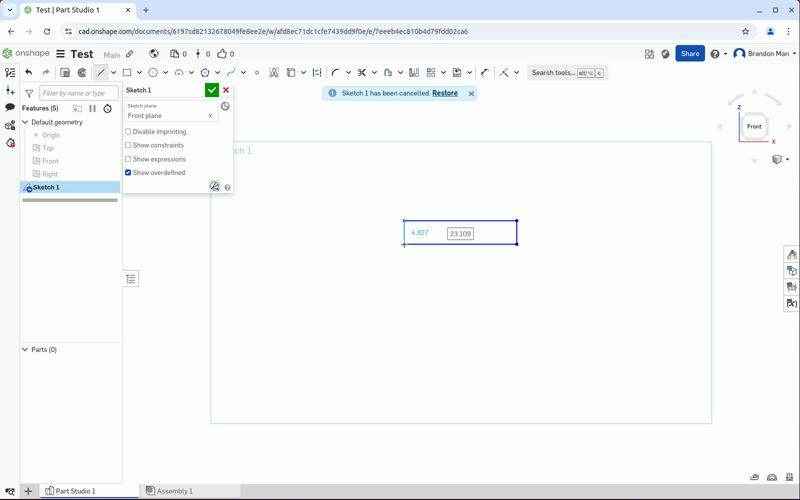
click(404, 244)
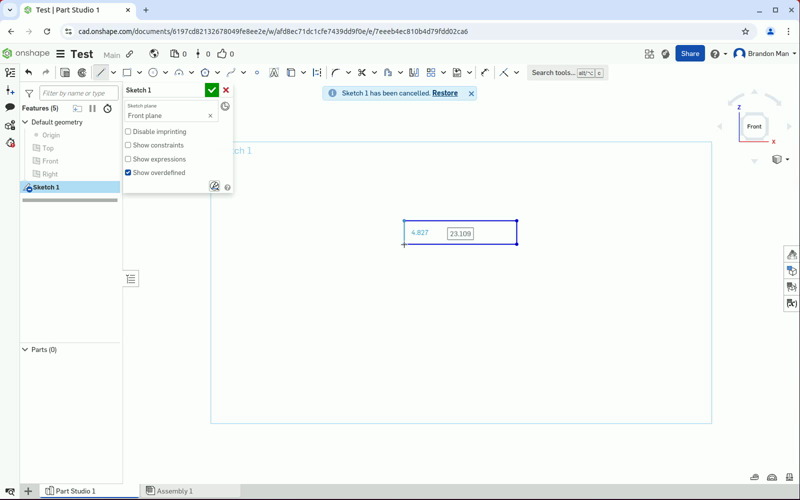
key(esc)
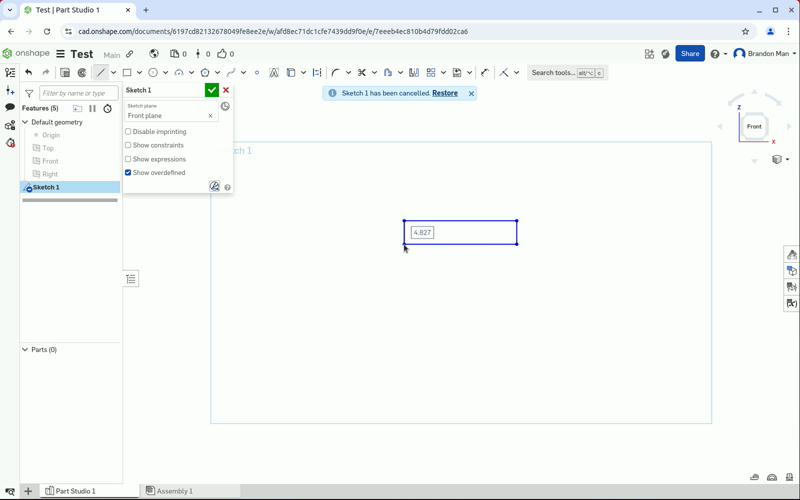
mouse_move(473, 235)
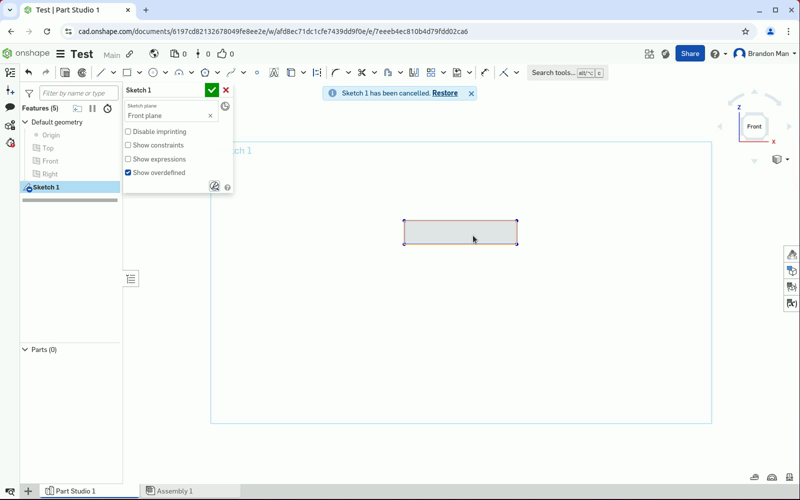
click(473, 235)
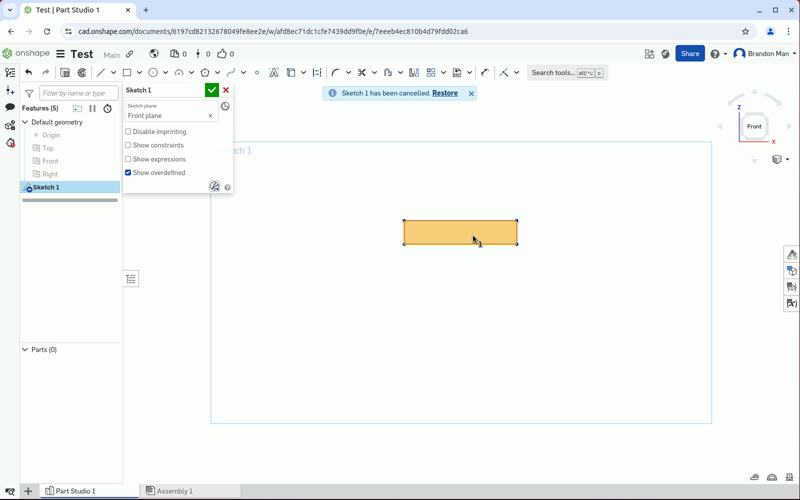
mouse_move(73, 352)
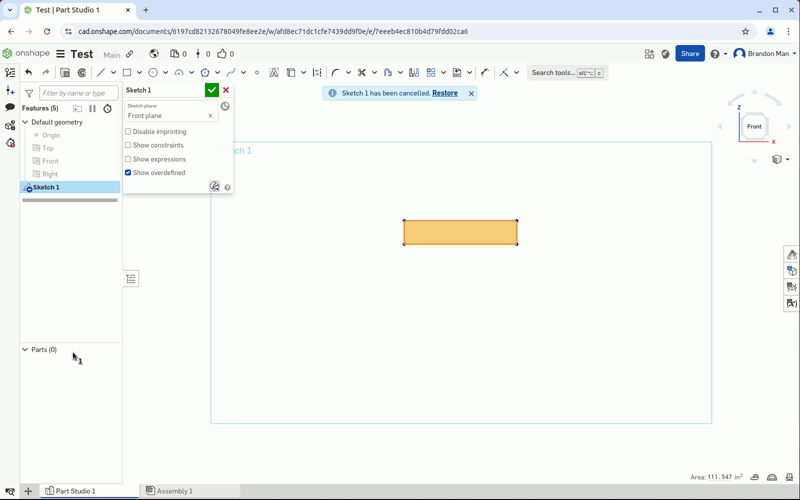
key(shift+y)
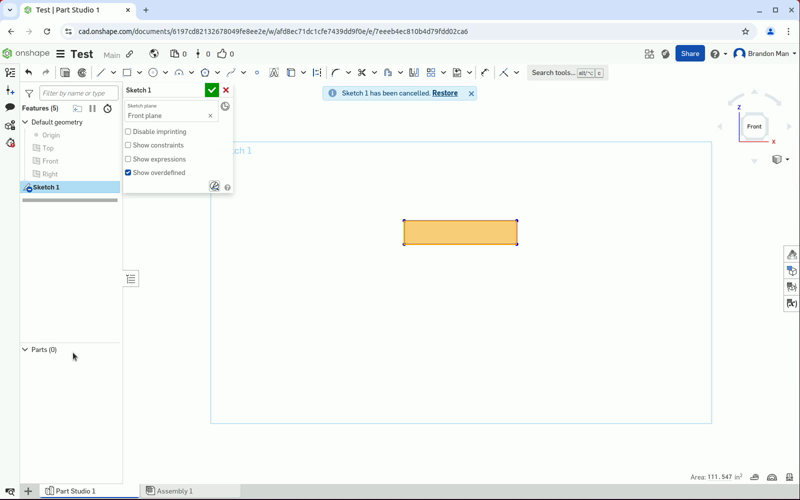
key(shift+e)
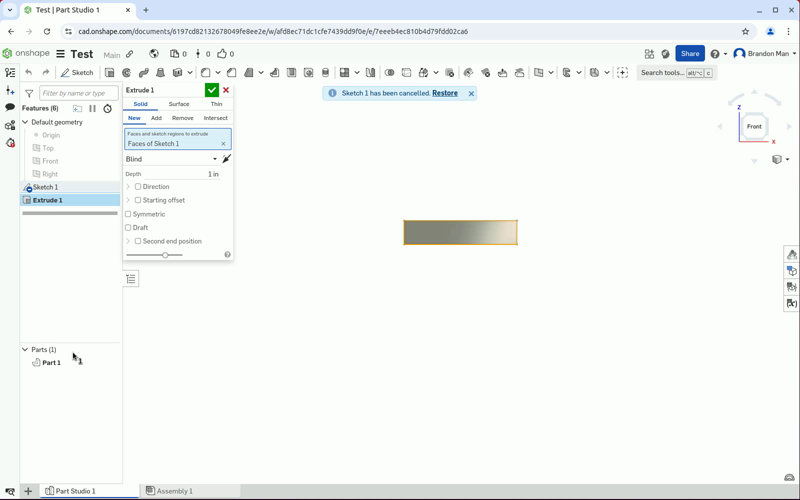
mouse_move(143, 106)
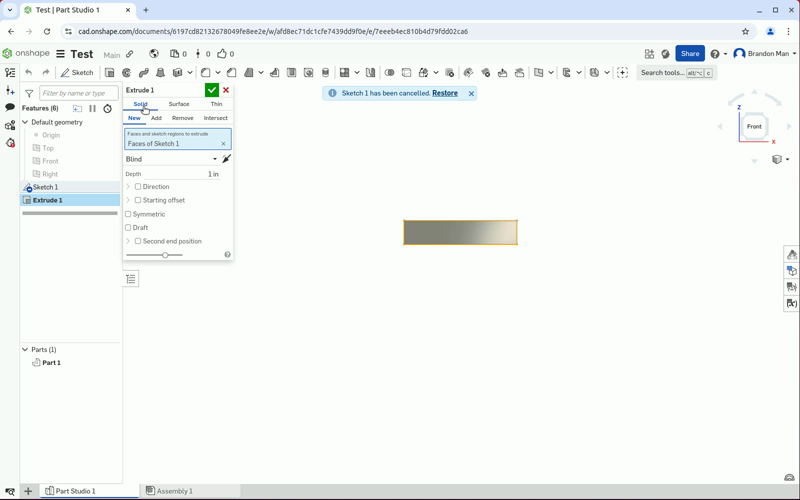
click(143, 106)
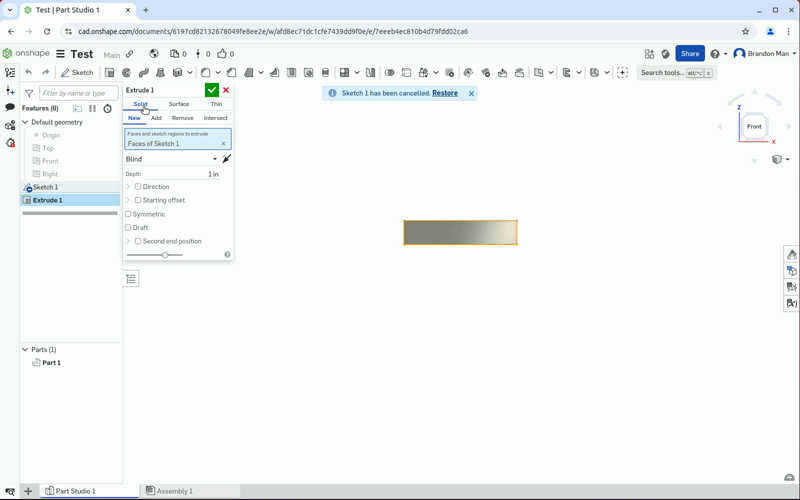
mouse_move(137, 120)
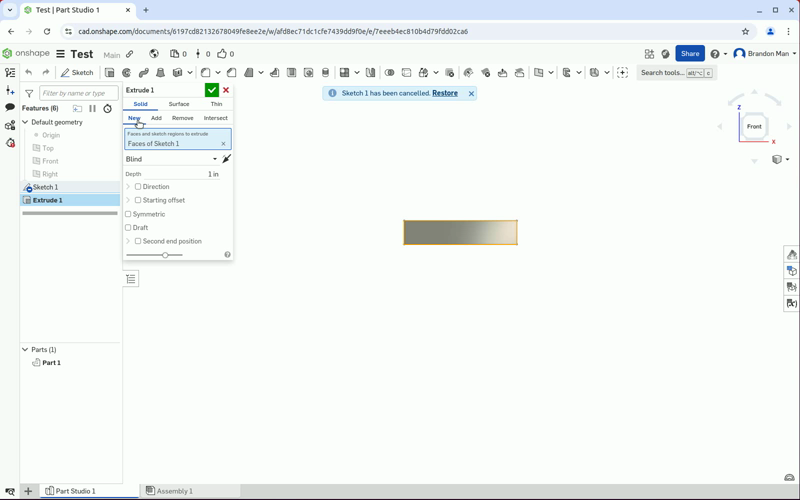
click(137, 120)
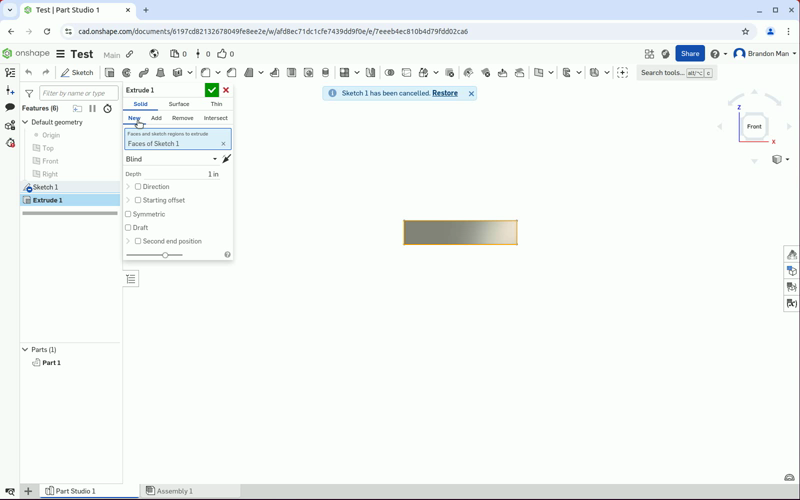
key(tab, 4)
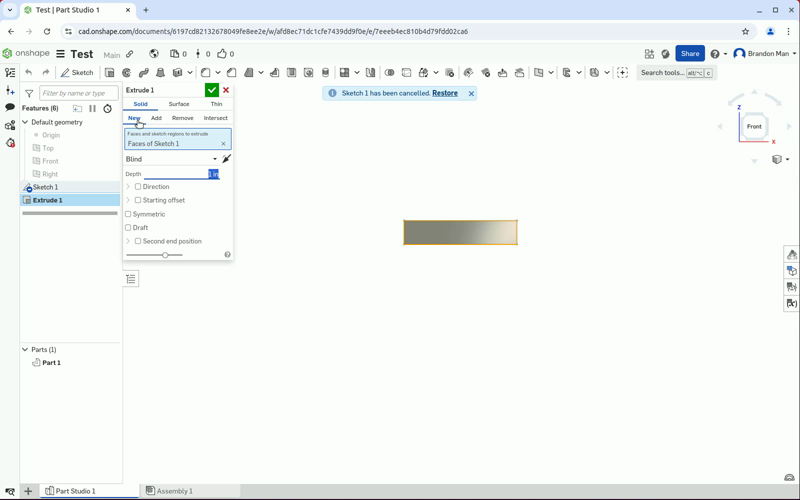
text(4.814)
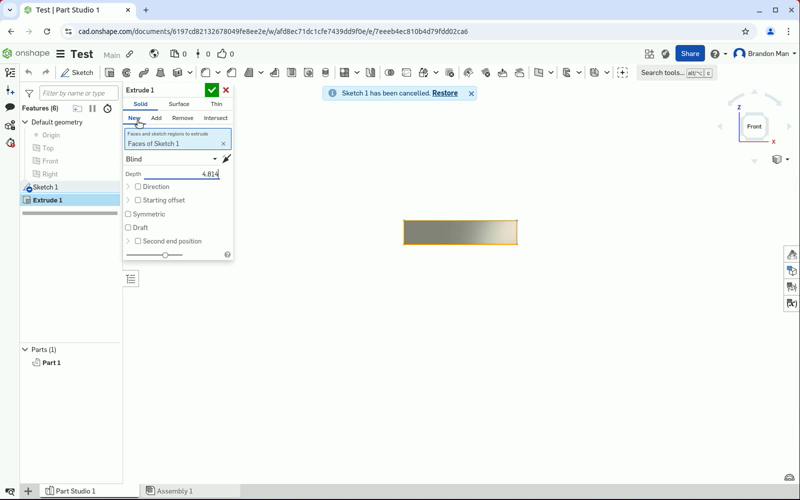
key(enter)
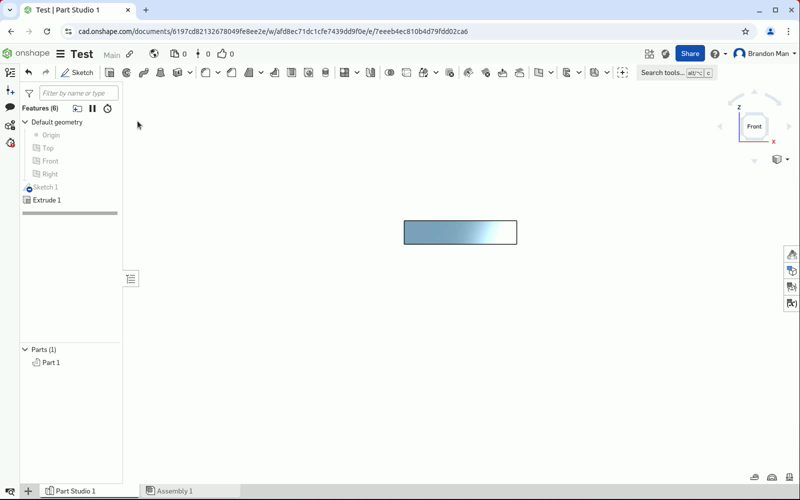
key(shift+h)
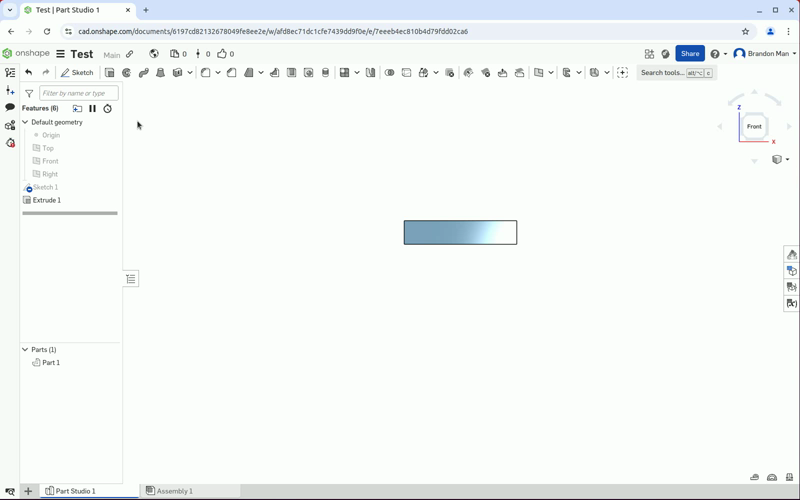
key(shift+h)
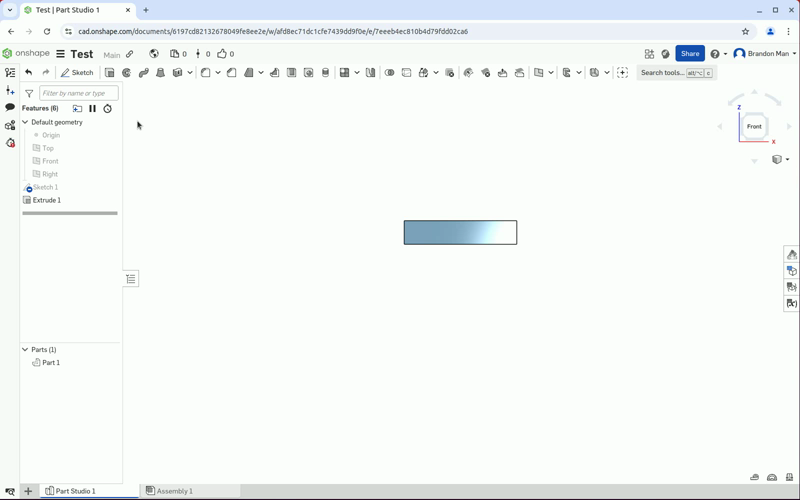
mouse_move(73, 189)
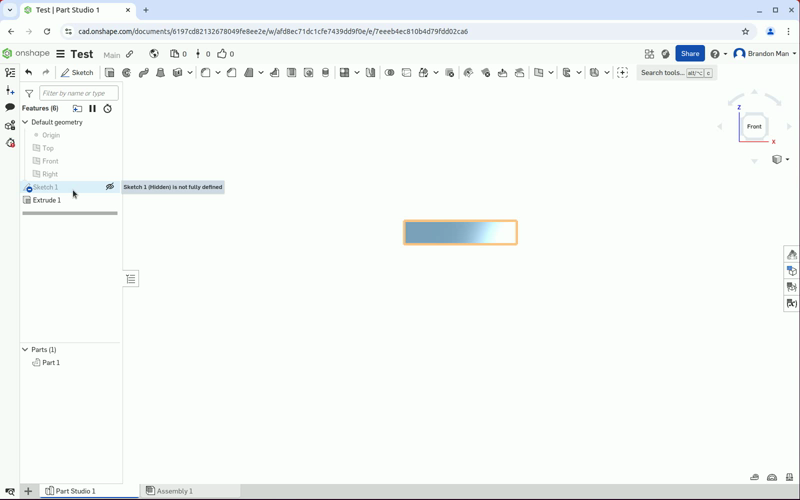
click(73, 189)
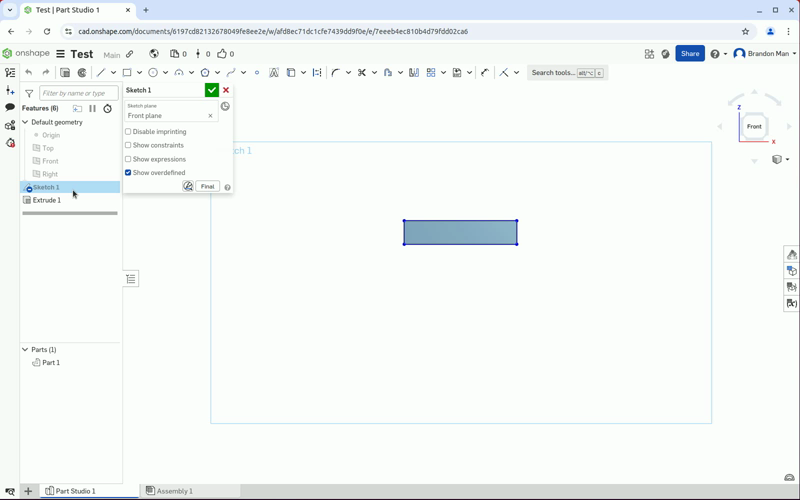
mouse_move(229, 92)
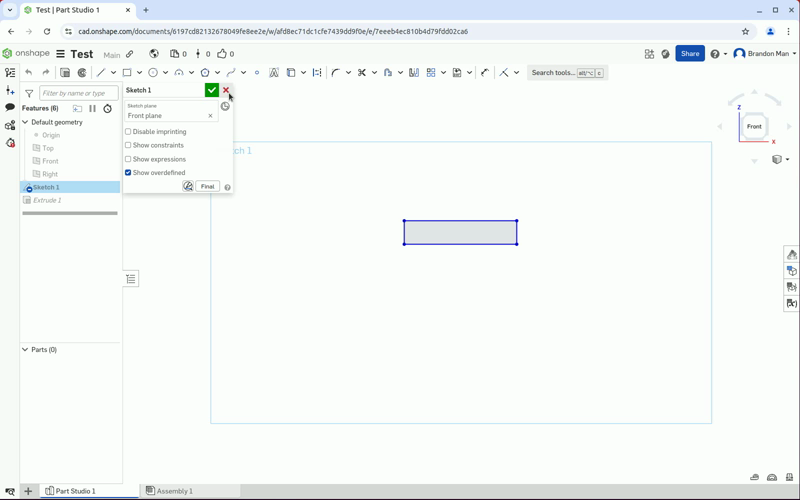
click(229, 92)
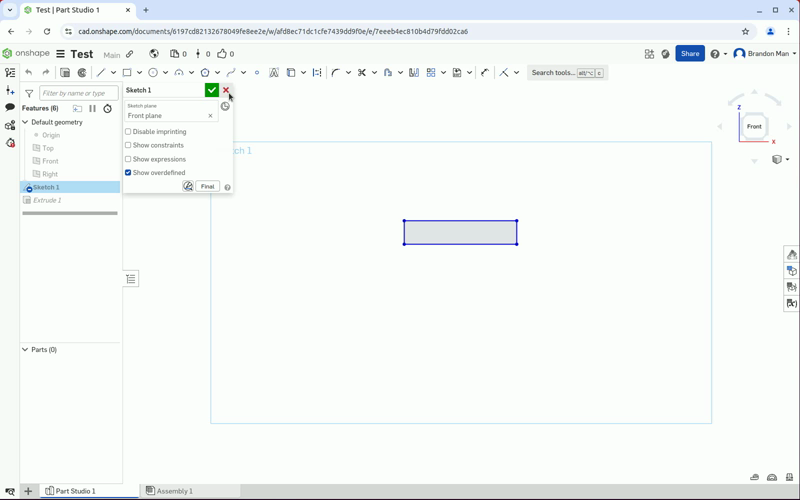
key(shift+s)
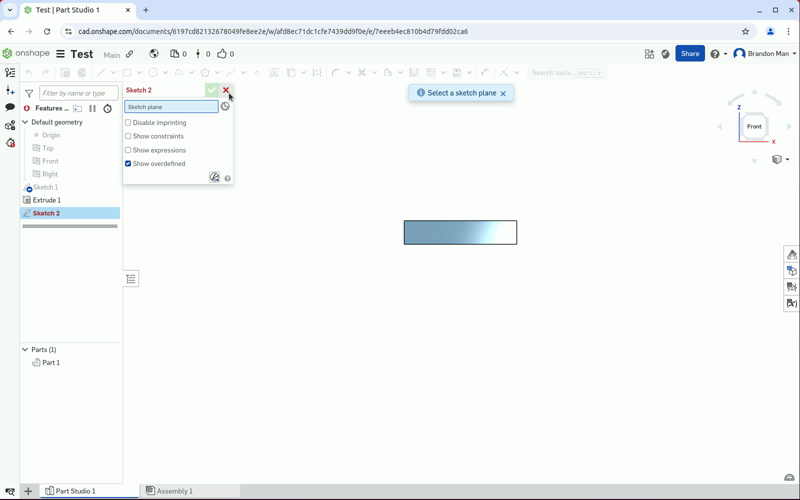
mouse_move(73, 163)
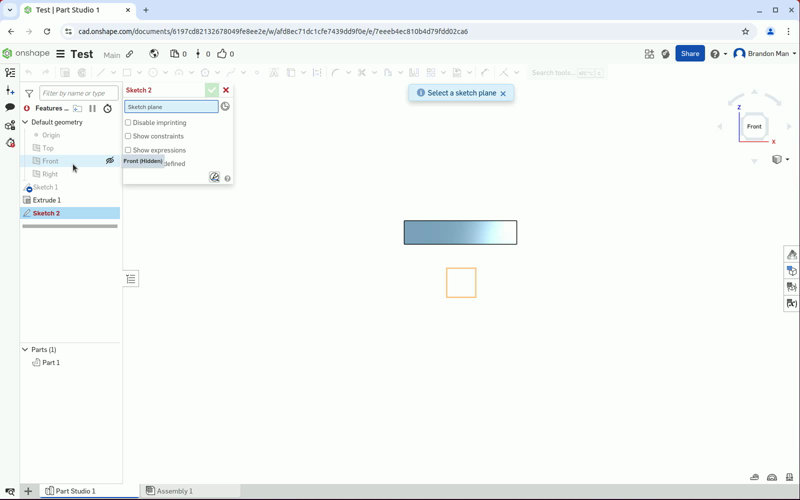
click(73, 163)
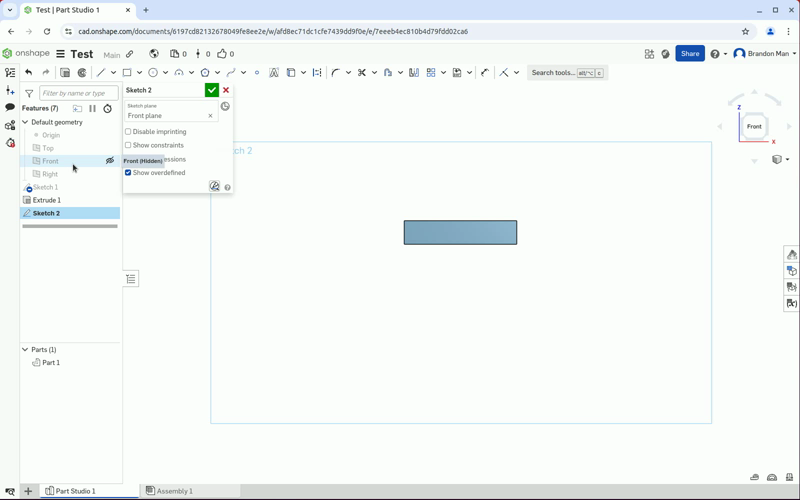
mouse_move(73, 352)
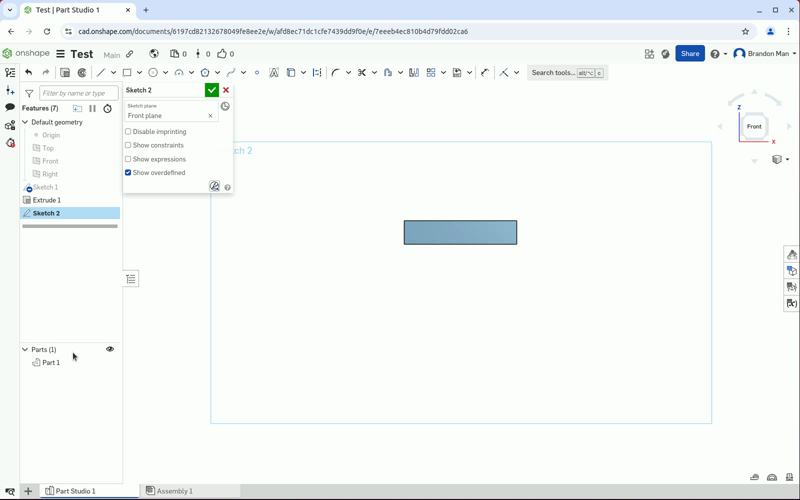
key(y)
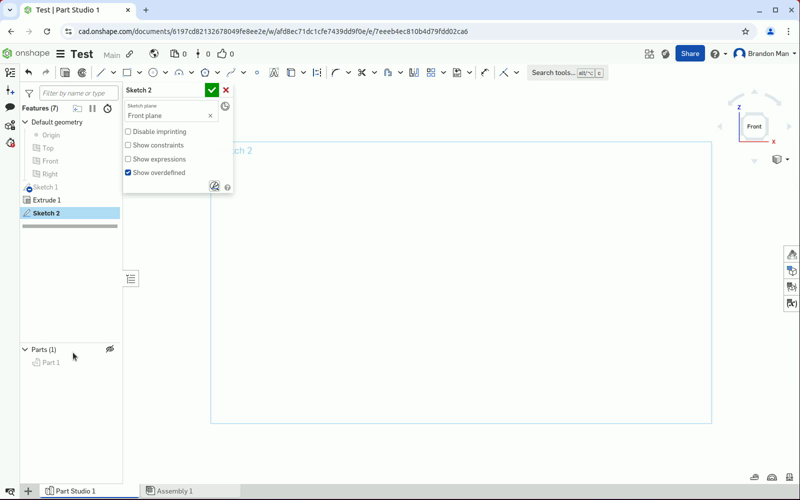
key(l)
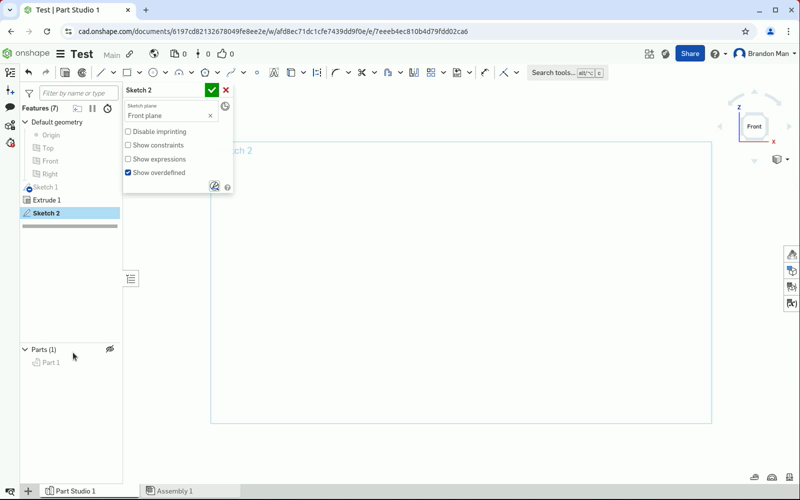
key_down(shift)
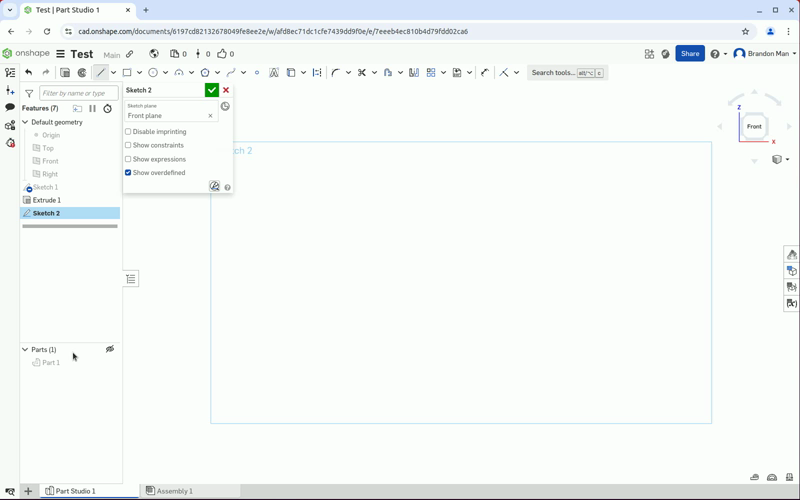
mouse_move(404, 395)
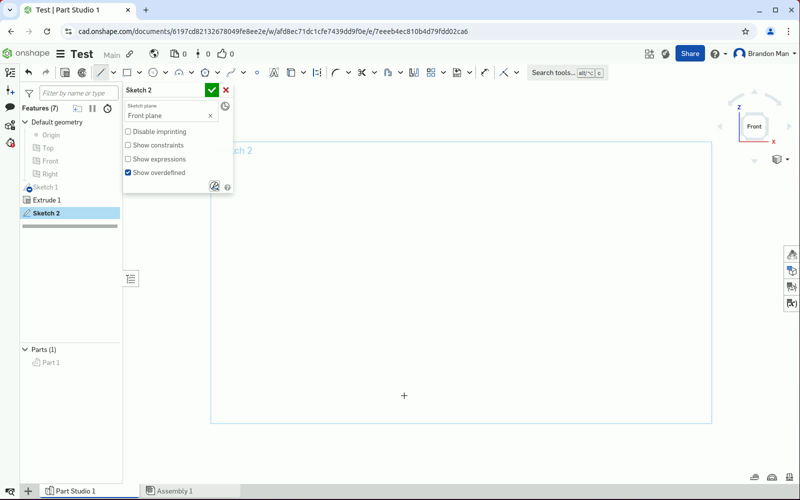
click(404, 395)
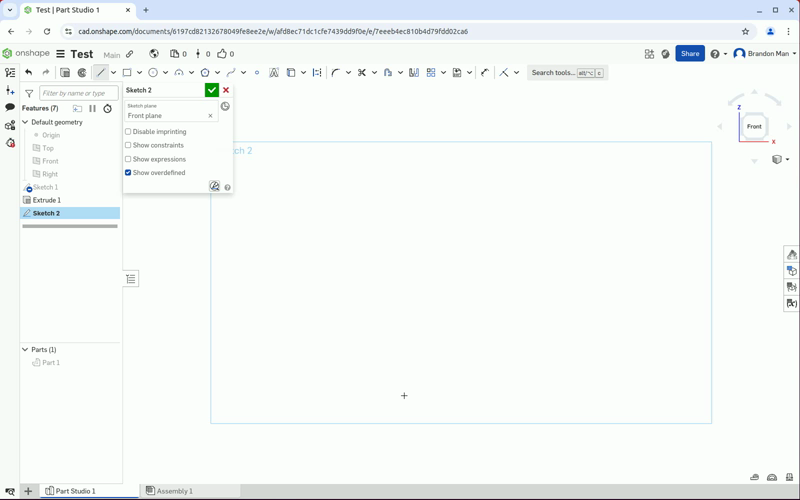
key_up(shift)
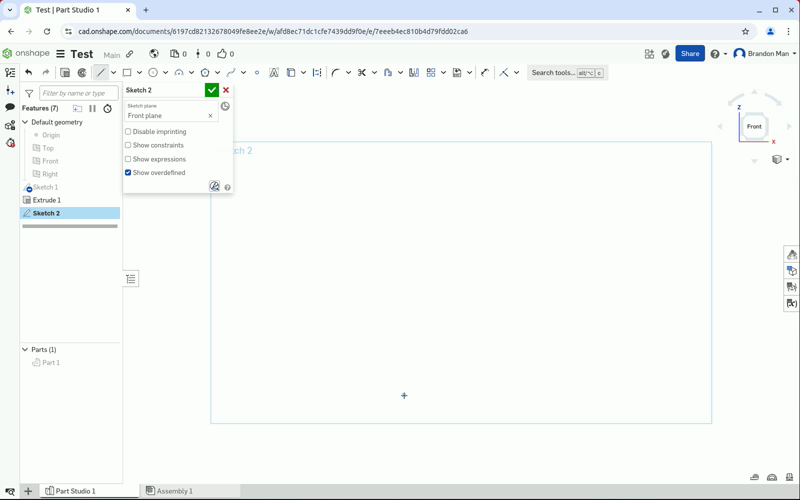
key_down(shift)
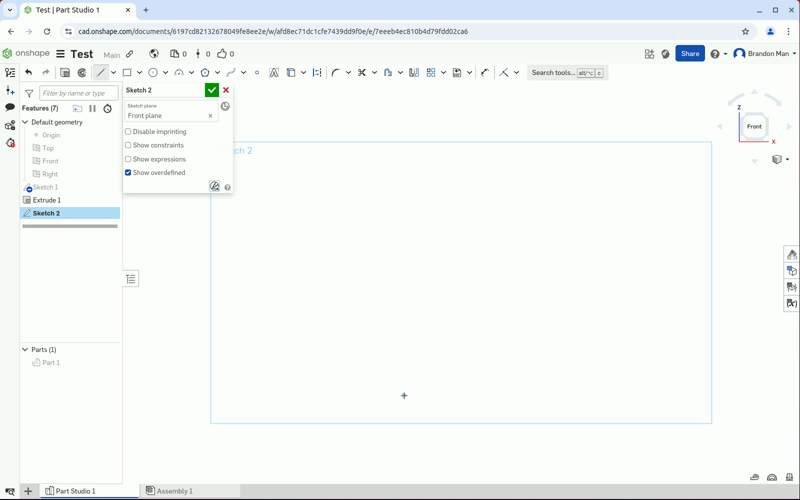
mouse_move(516, 395)
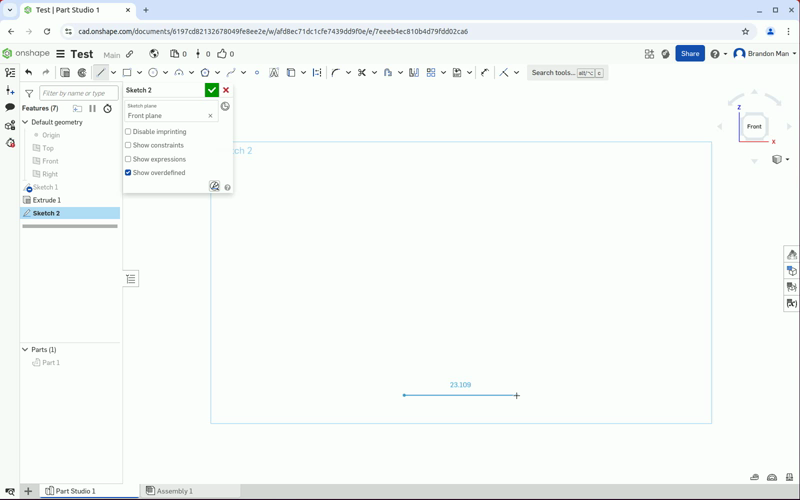
click(516, 395)
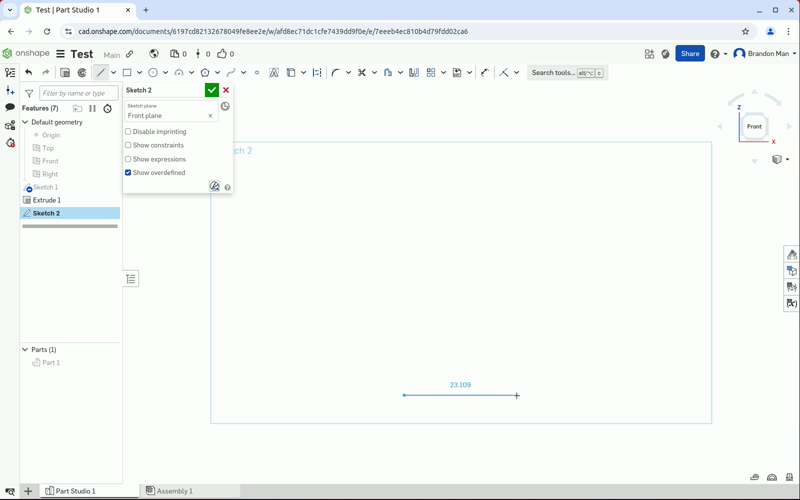
key_up(shift)
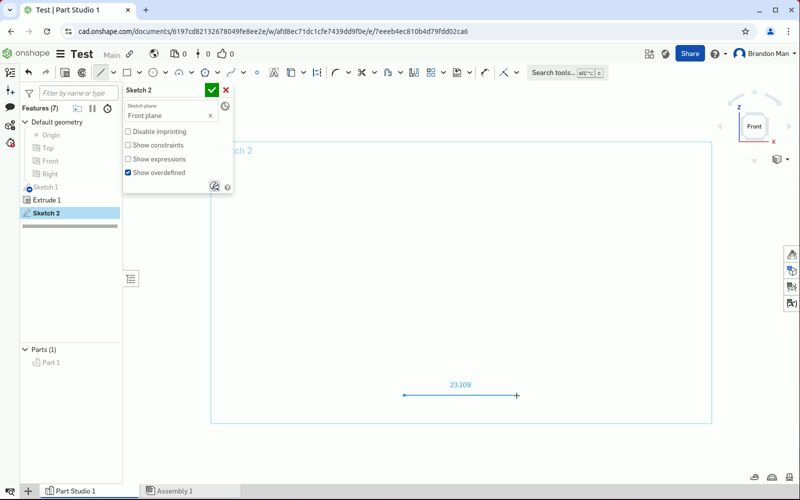
key_down(shift)
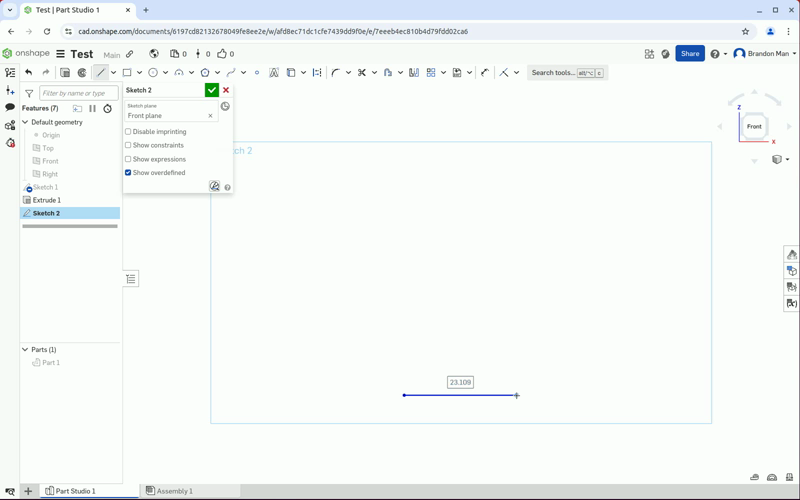
mouse_move(546, 395)
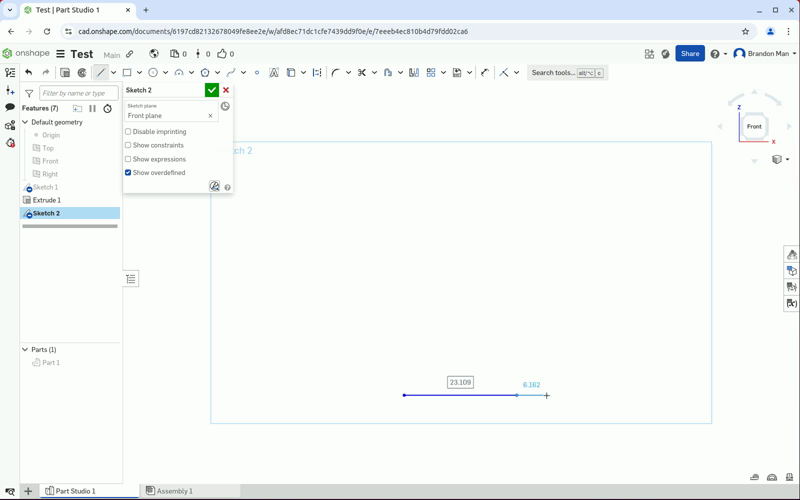
mouse_move(516, 371)
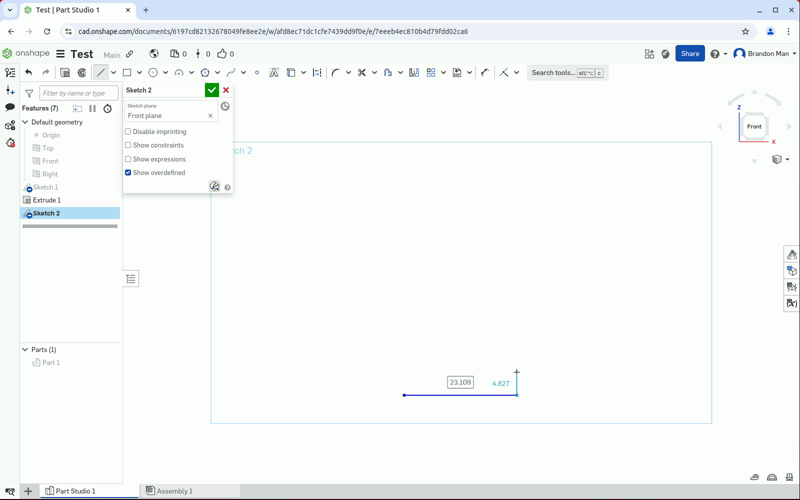
click(516, 371)
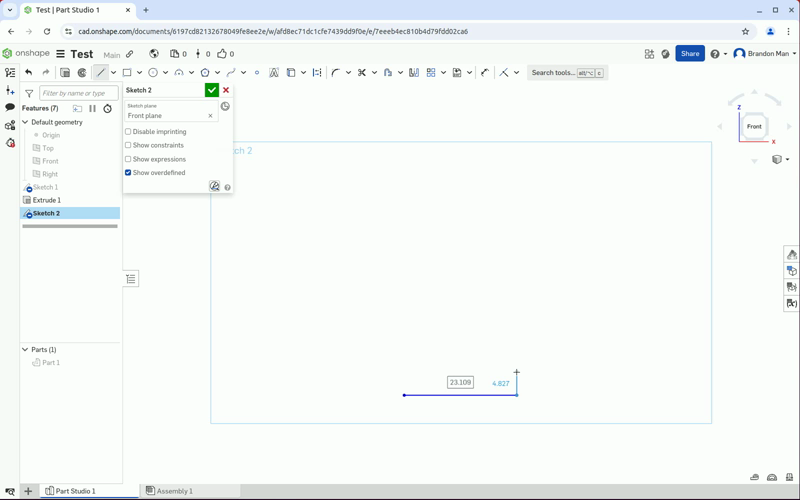
key_up(shift)
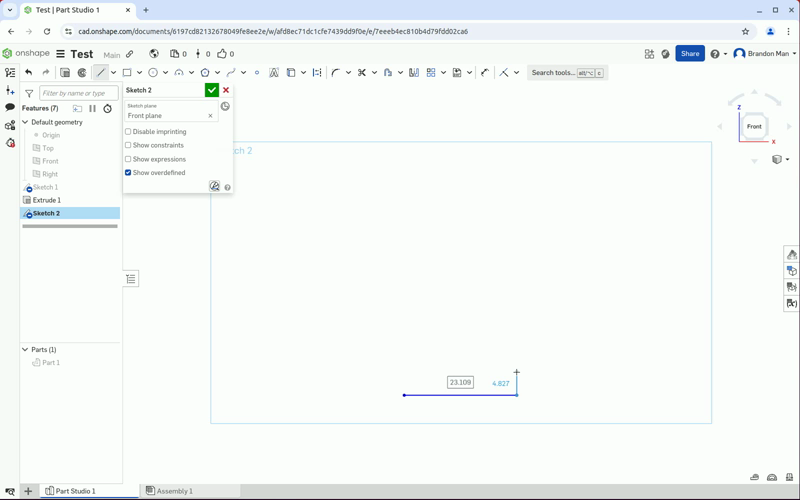
key_down(shift)
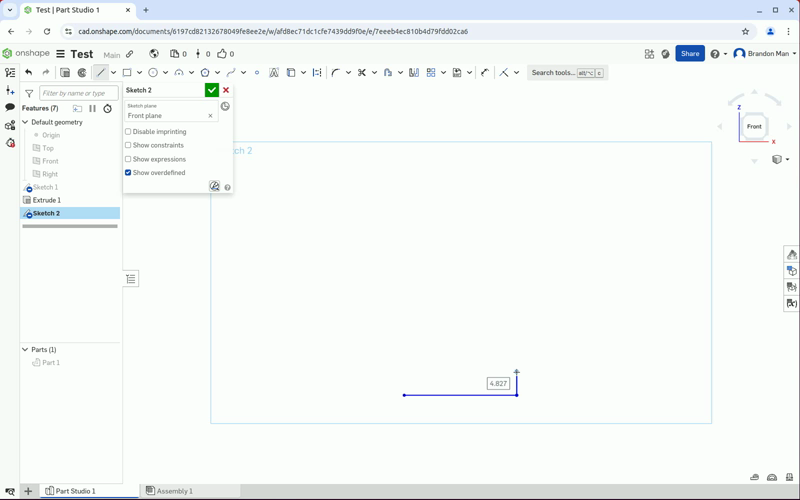
mouse_move(404, 371)
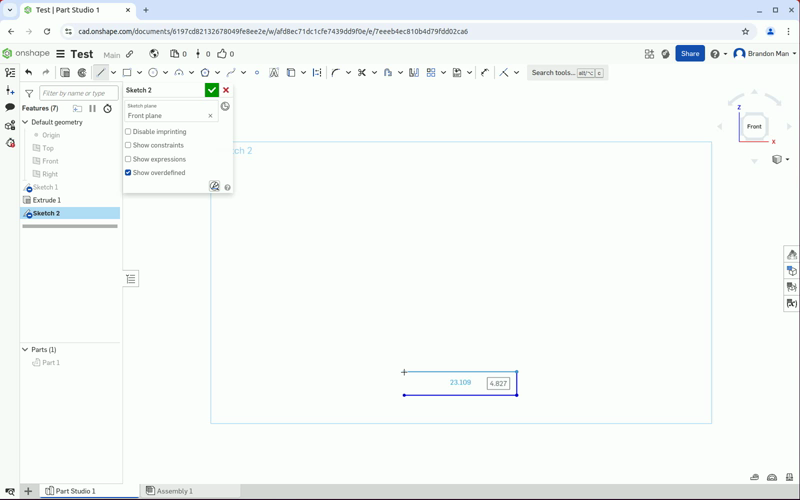
click(404, 371)
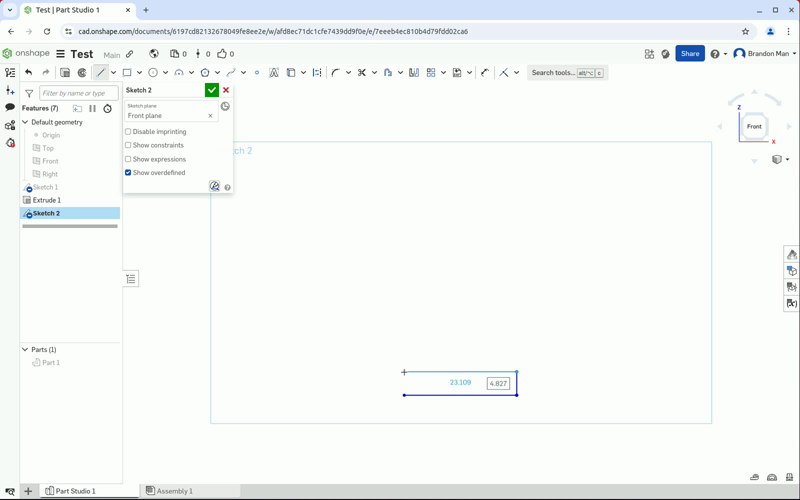
key_up(shift)
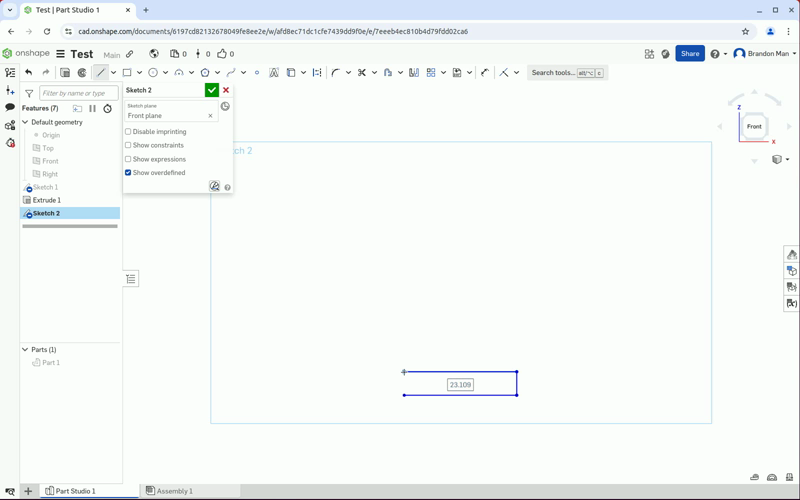
mouse_move(434, 371)
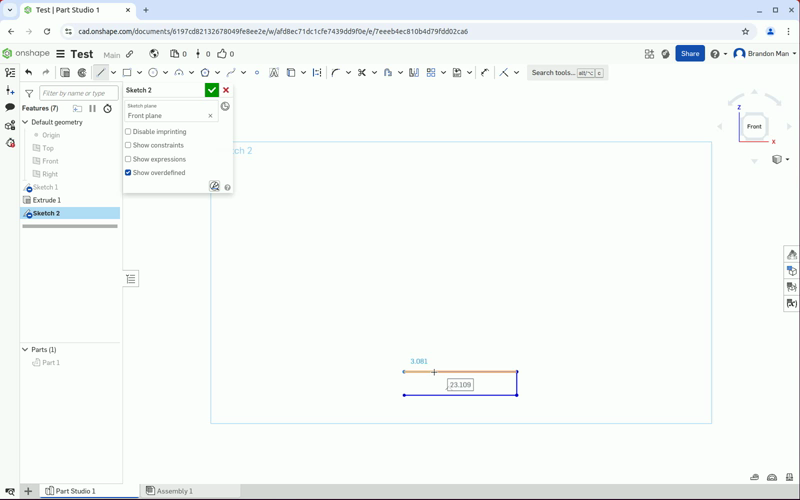
key_down(shift)
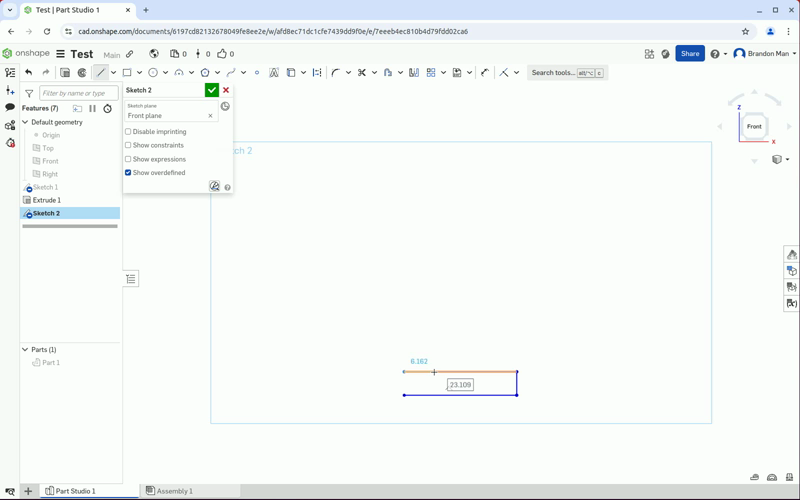
mouse_move(404, 395)
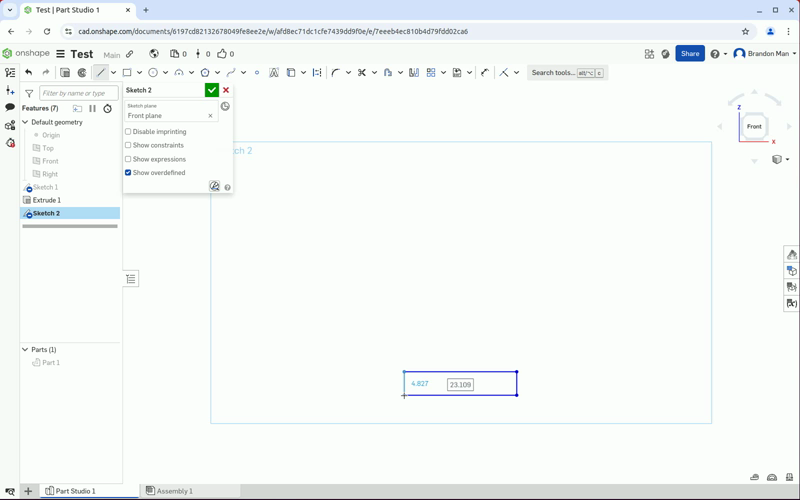
key_up(shift)
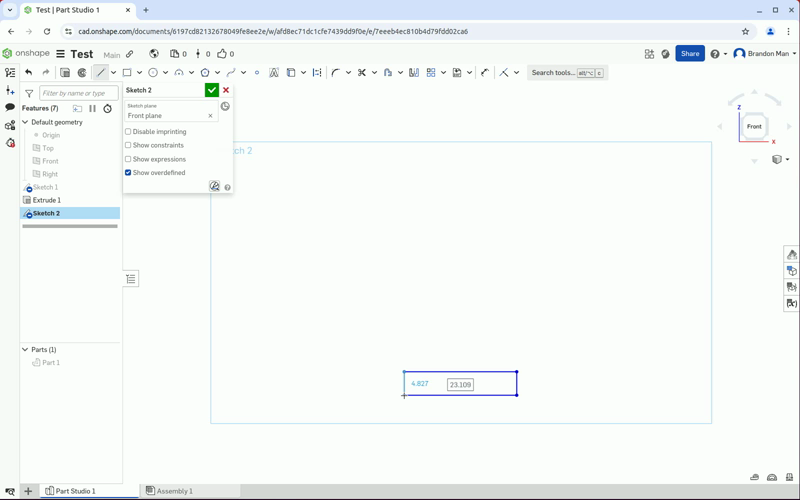
click(404, 395)
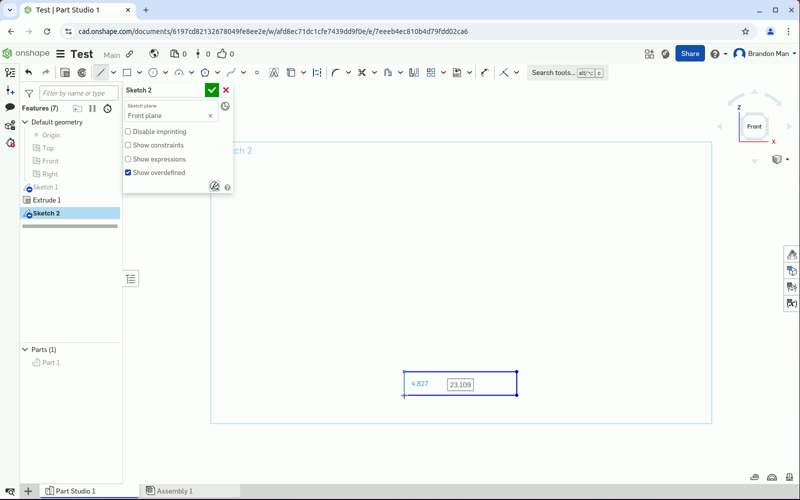
key(esc)
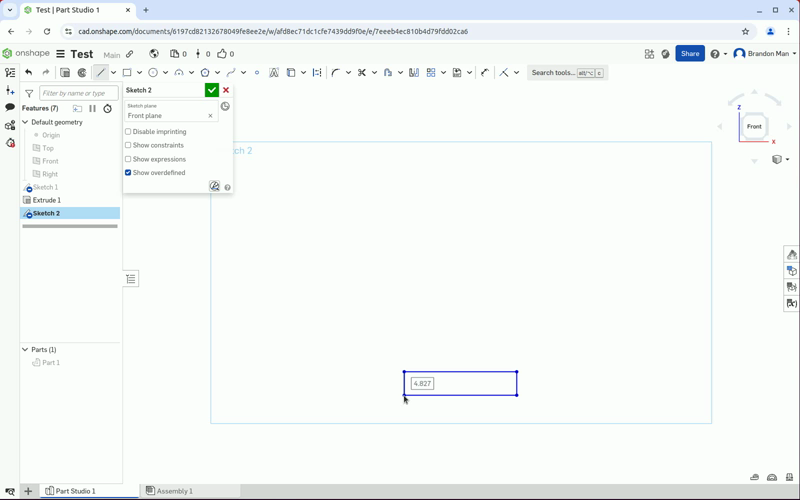
mouse_move(501, 374)
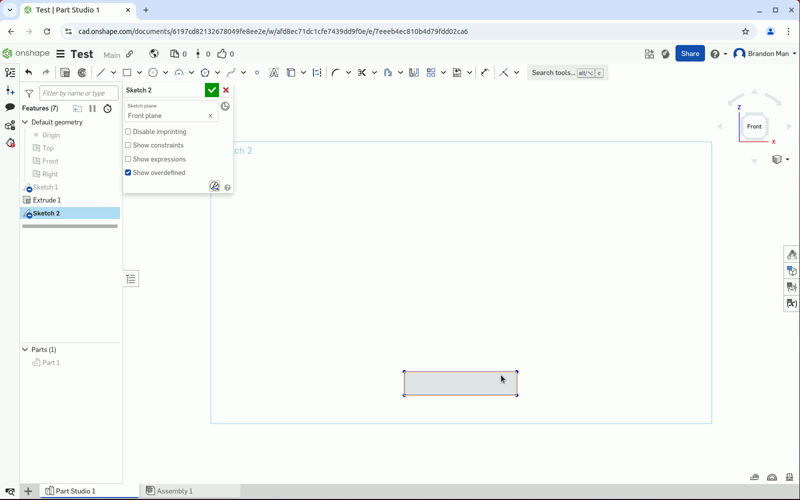
click(501, 374)
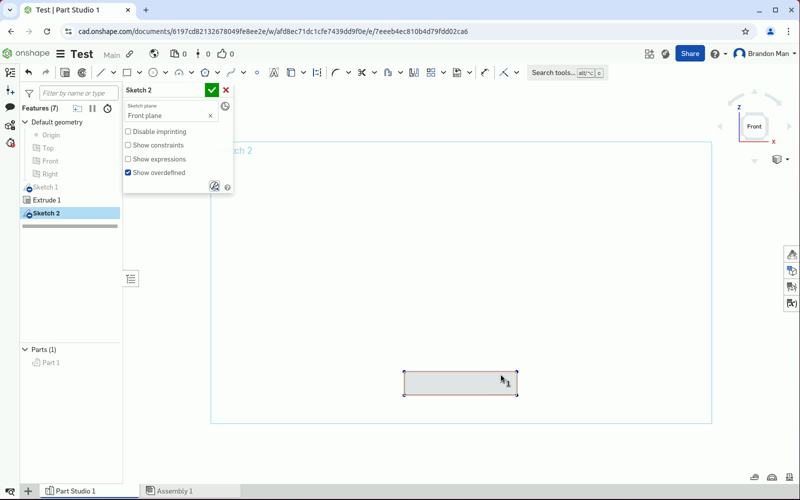
mouse_move(73, 352)
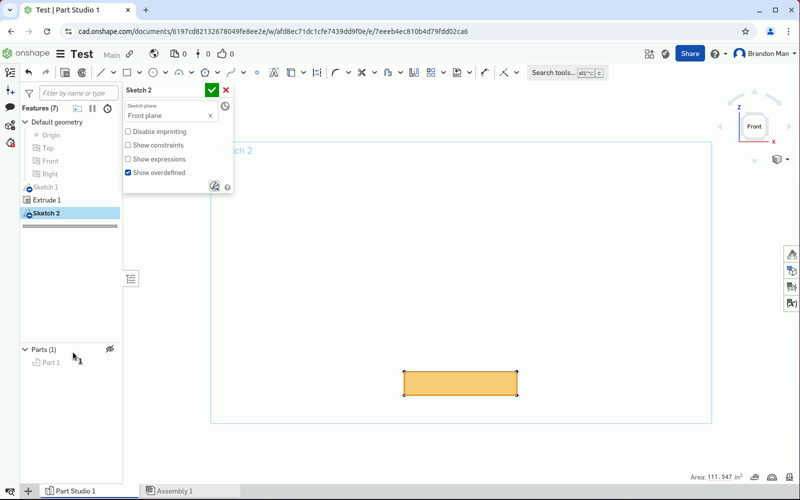
key(shift+y)
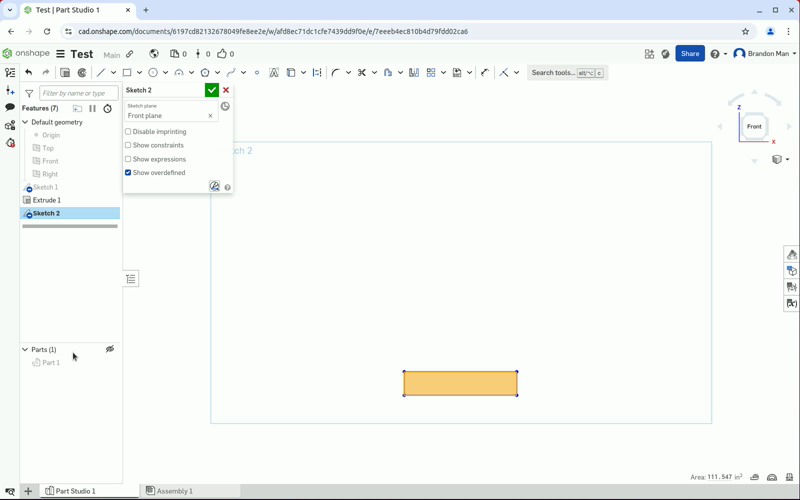
key(shift+e)
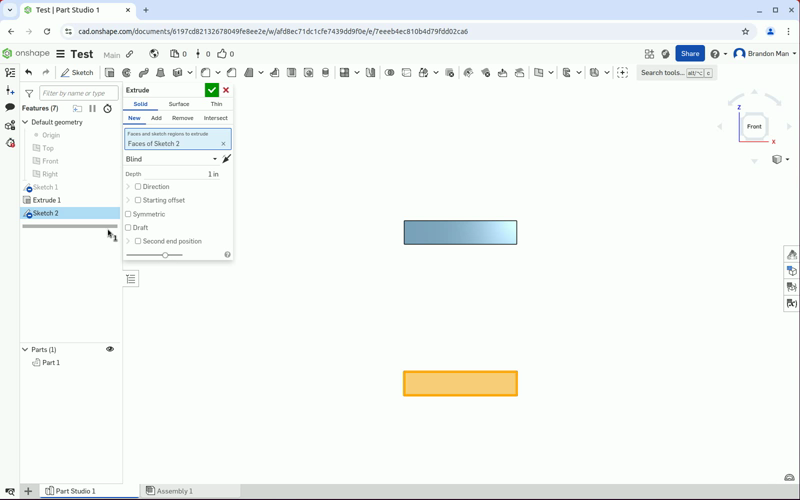
mouse_move(143, 106)
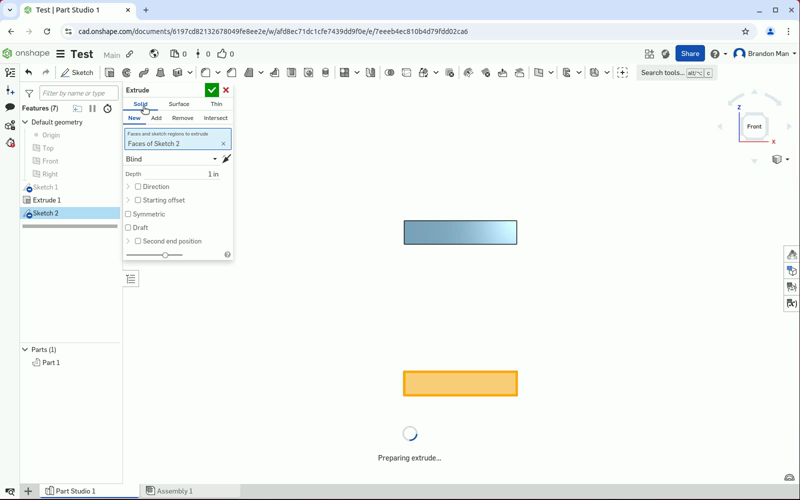
click(143, 106)
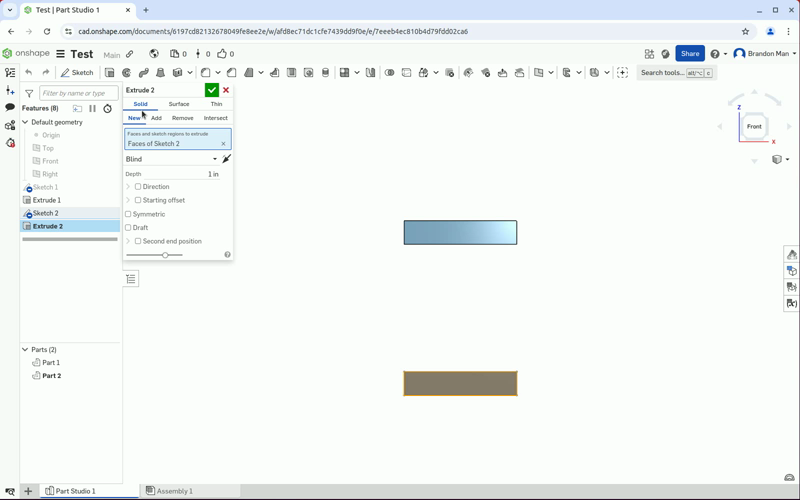
mouse_move(137, 120)
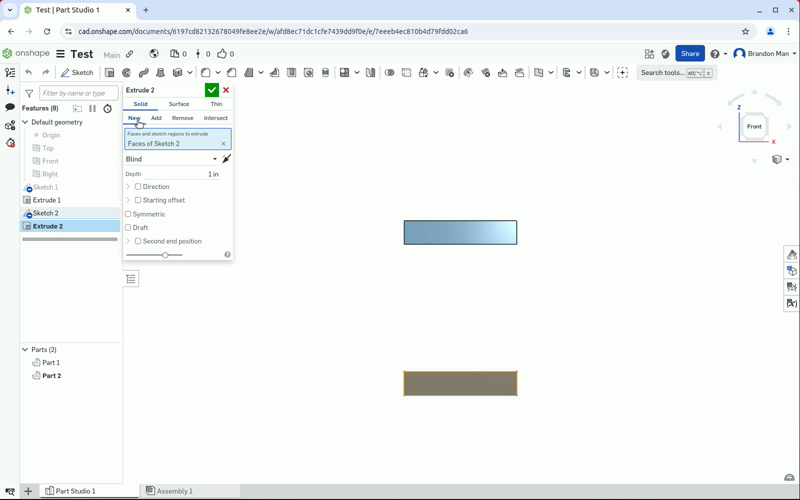
click(137, 120)
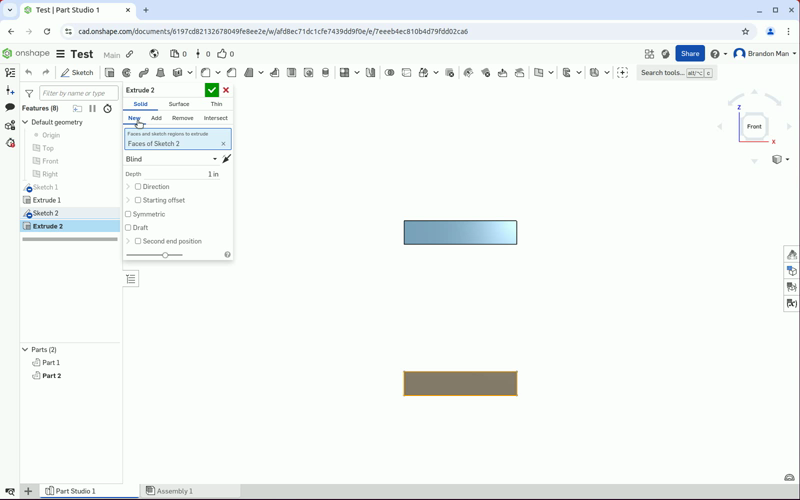
key(tab, 4)
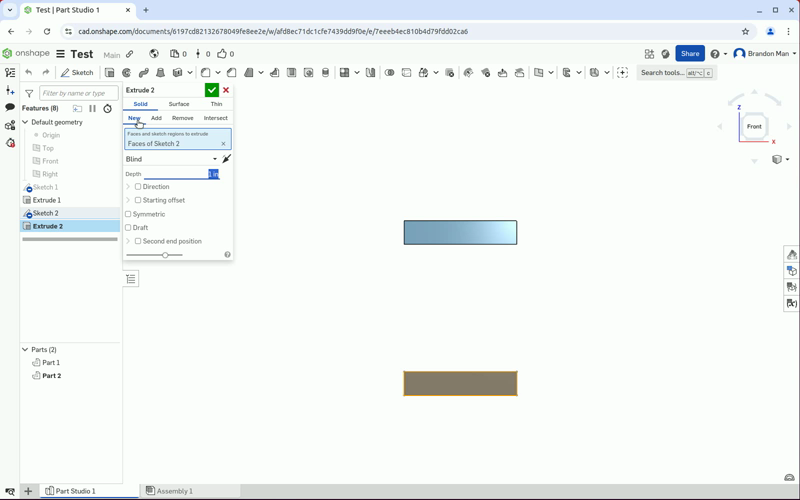
text(4.814)
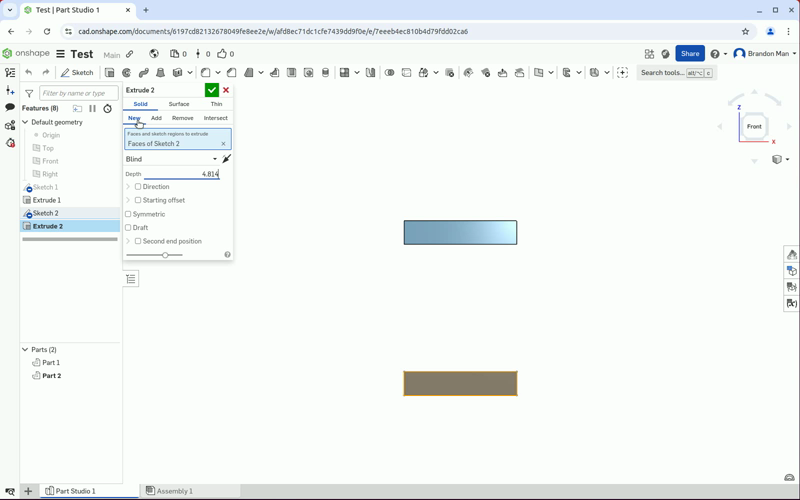
key(enter)
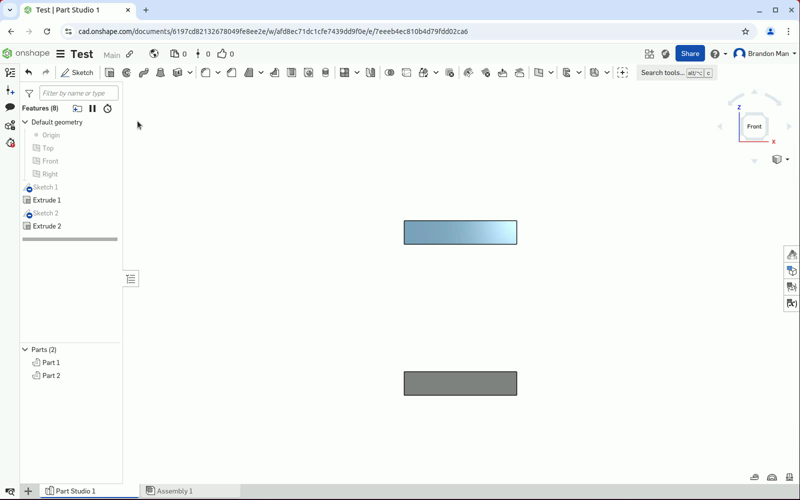
key(shift+h)
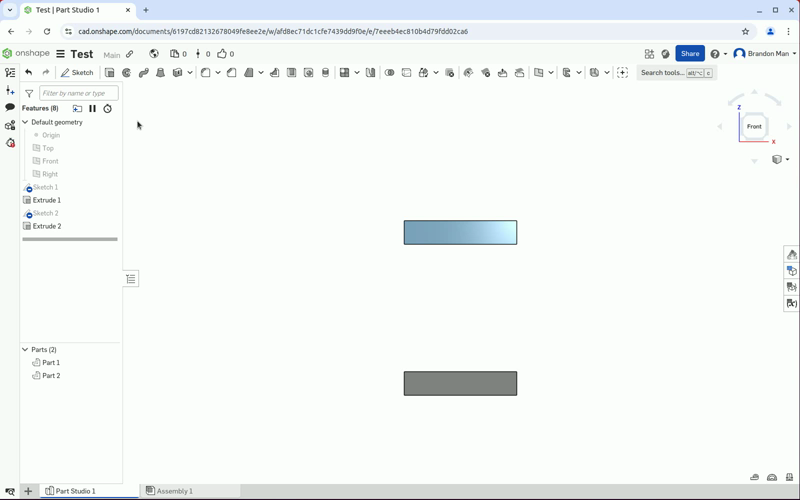
key(shift+h)
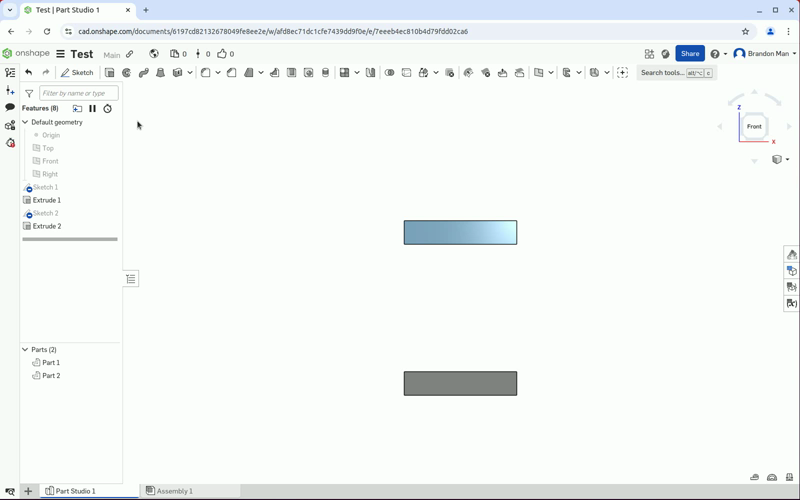
mouse_move(73, 189)
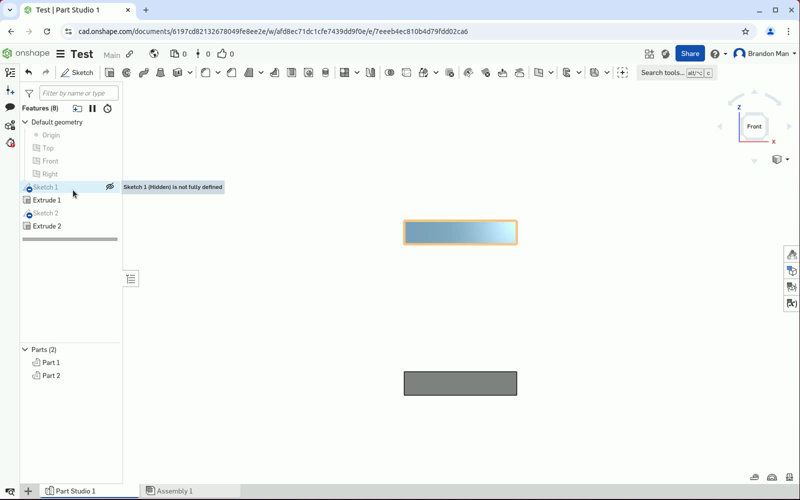
click(73, 189)
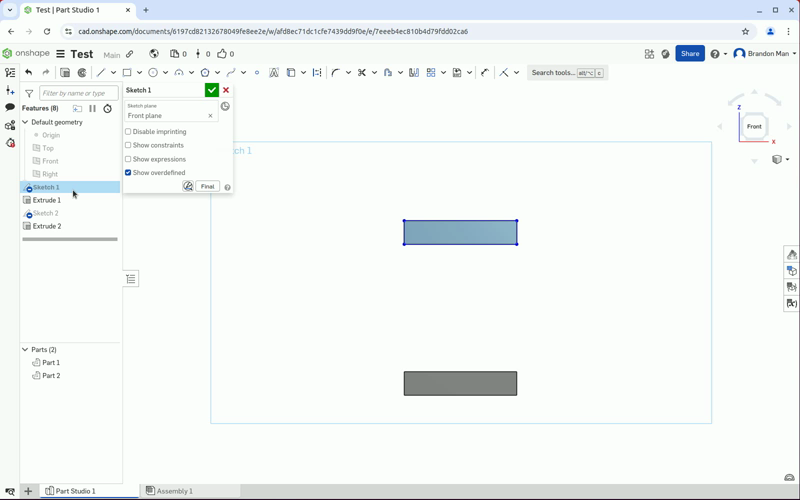
mouse_move(229, 92)
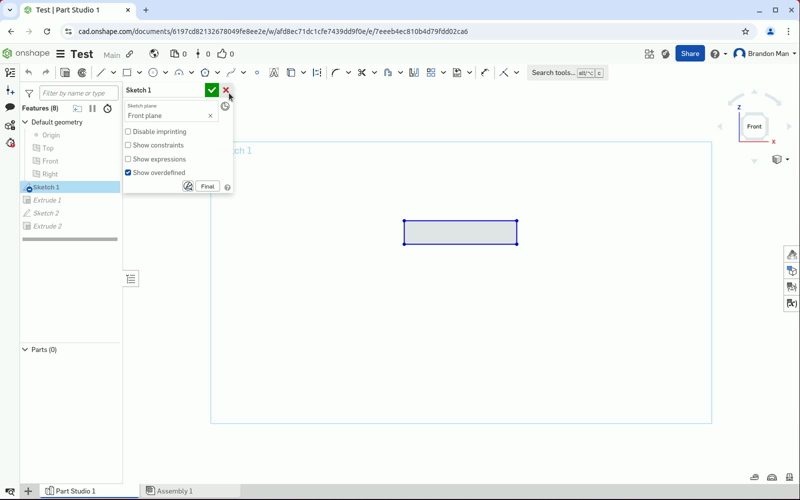
click(229, 92)
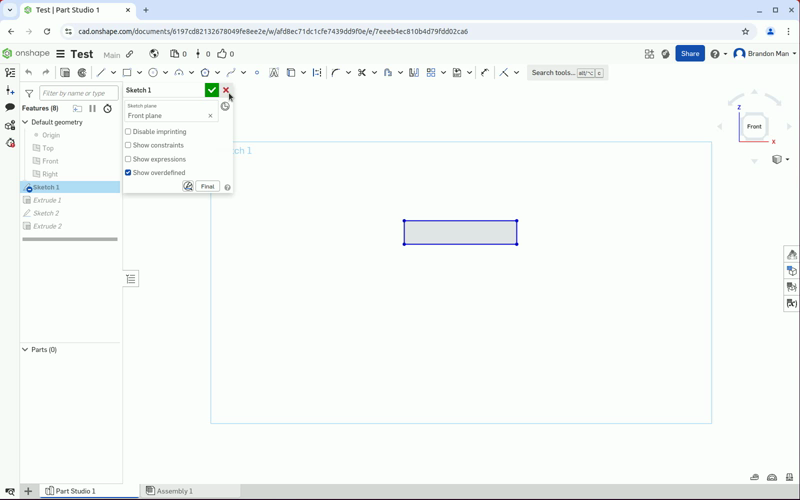
key(shift+s)
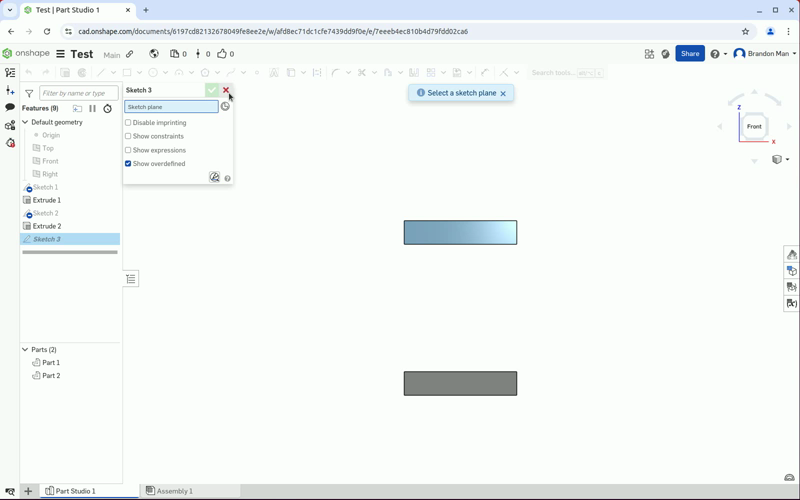
mouse_move(73, 163)
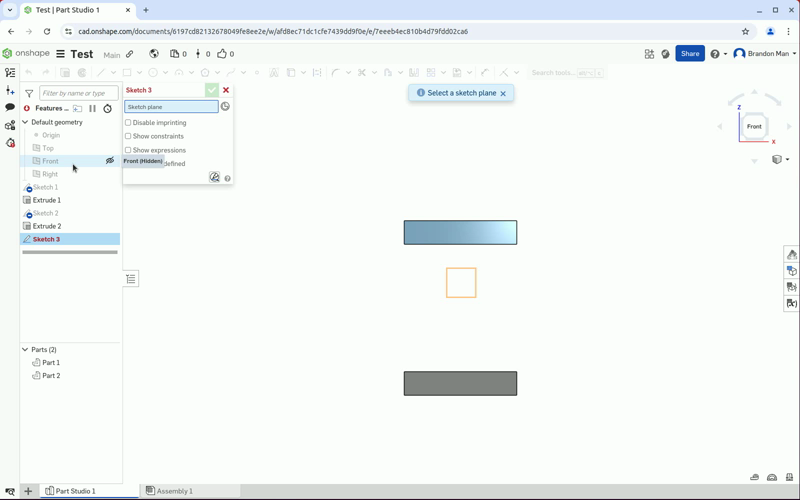
click(73, 163)
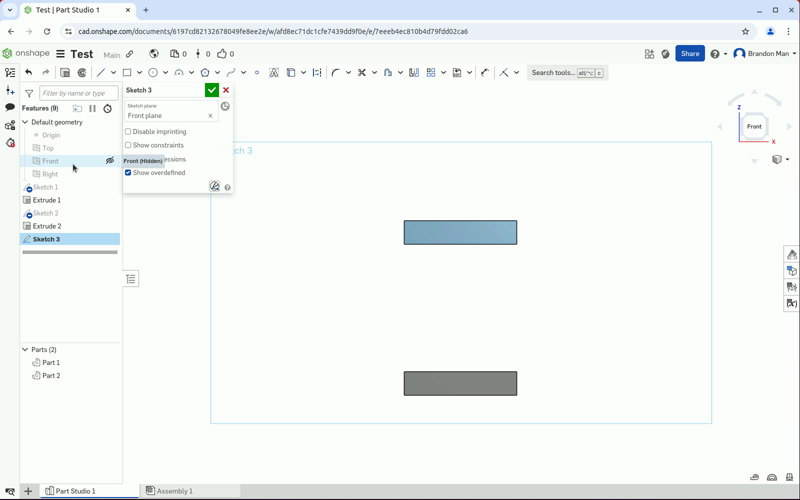
mouse_move(73, 352)
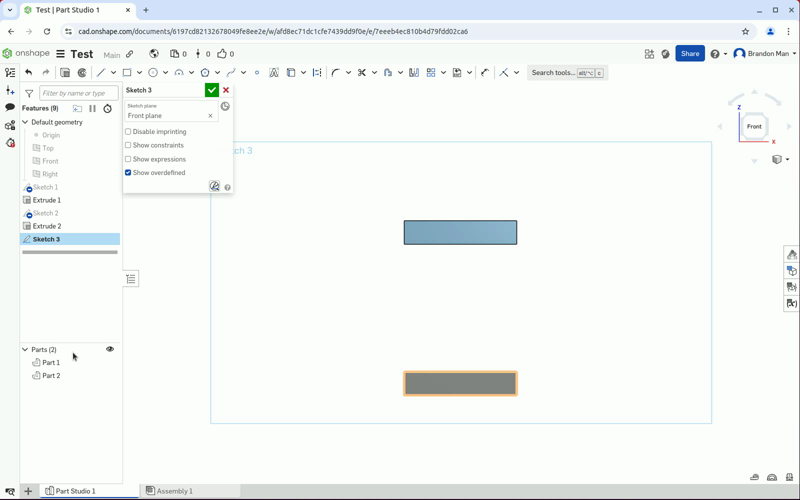
key(y)
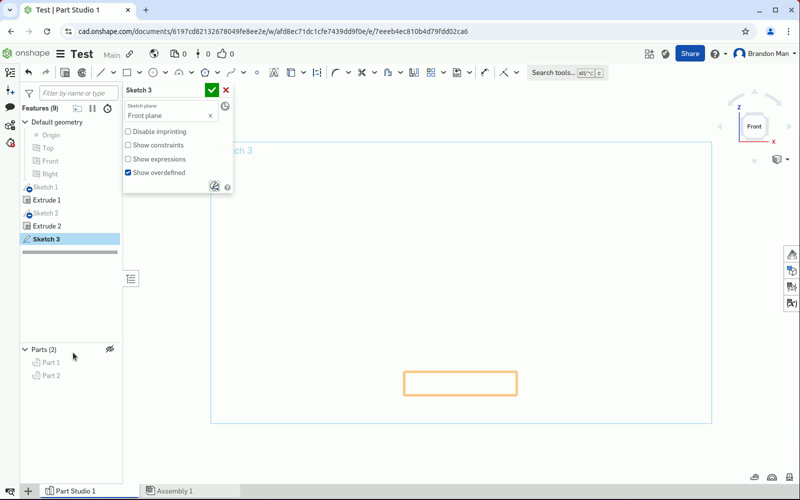
key(l)
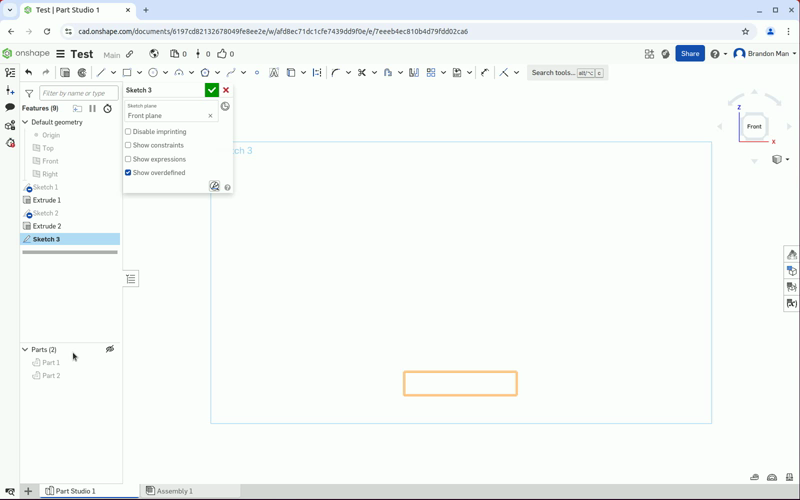
key_down(shift)
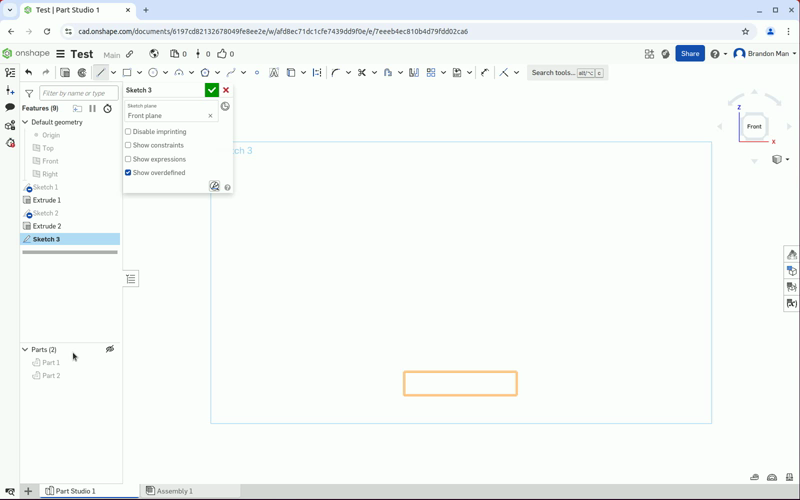
mouse_move(385, 372)
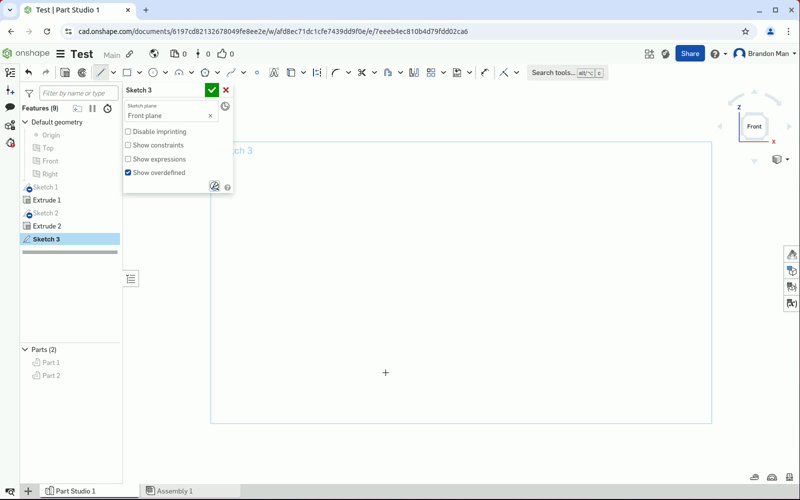
click(385, 372)
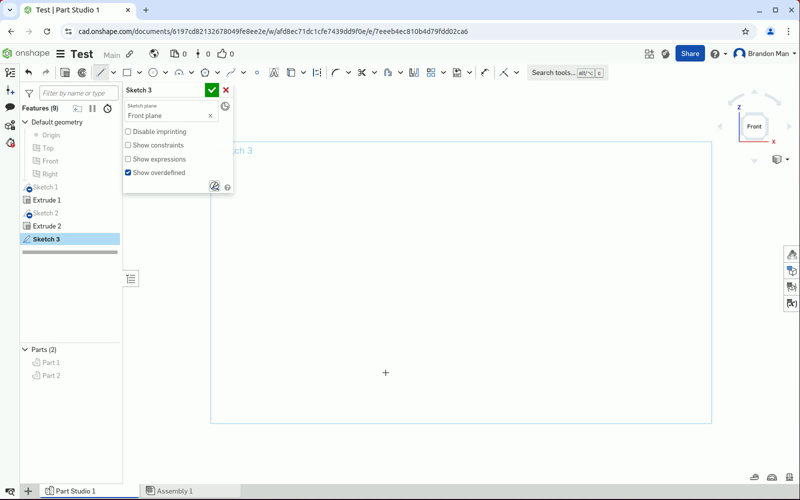
key_up(shift)
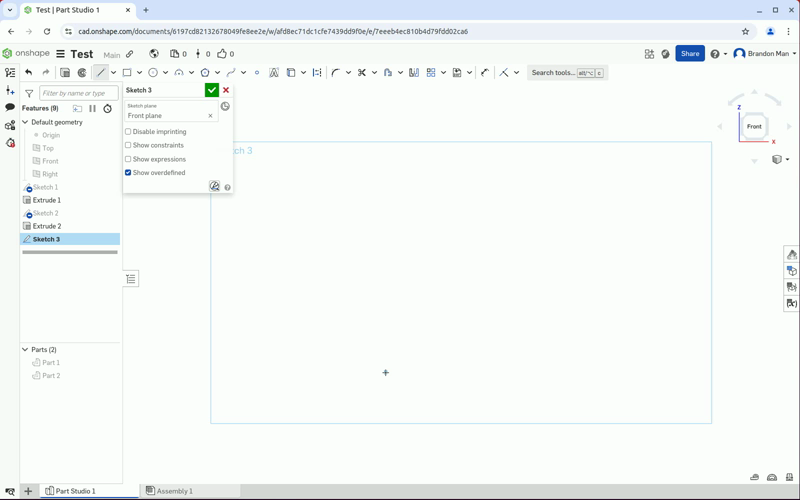
key_down(shift)
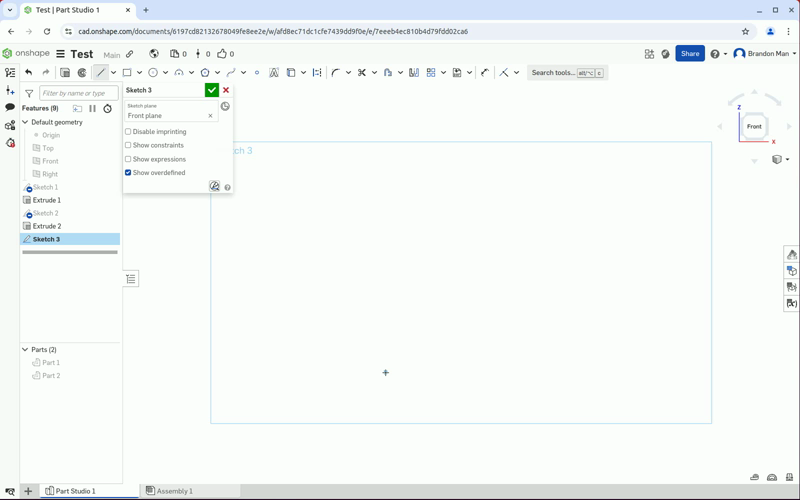
mouse_move(415, 372)
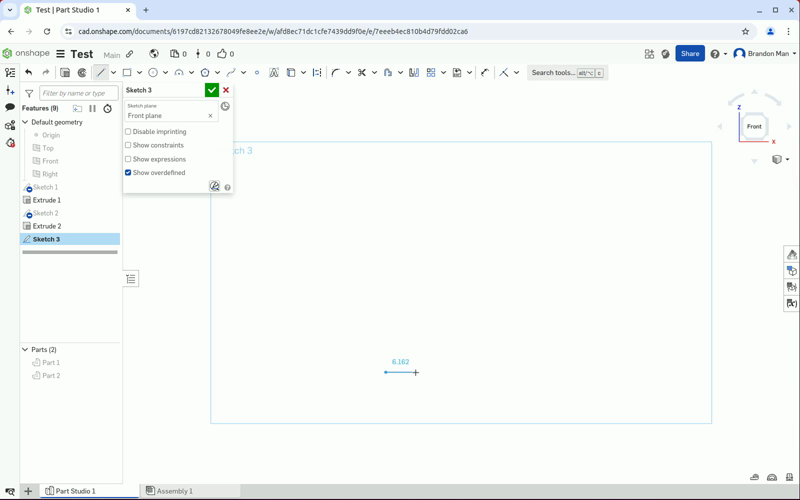
mouse_move(404, 372)
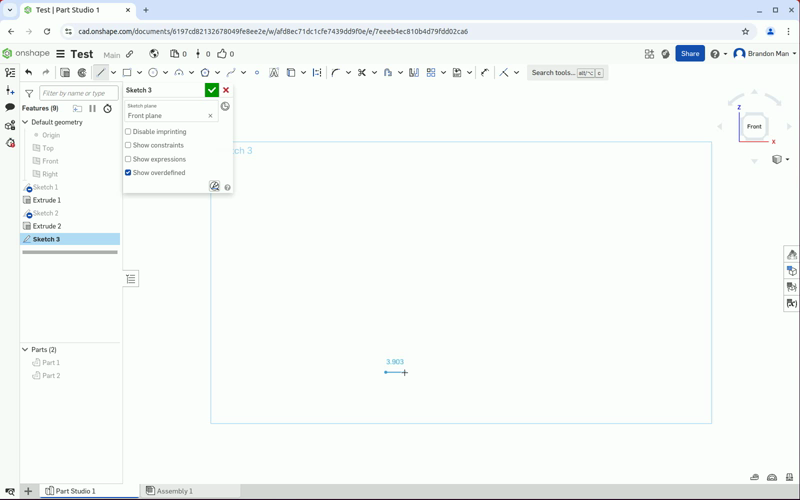
click(404, 372)
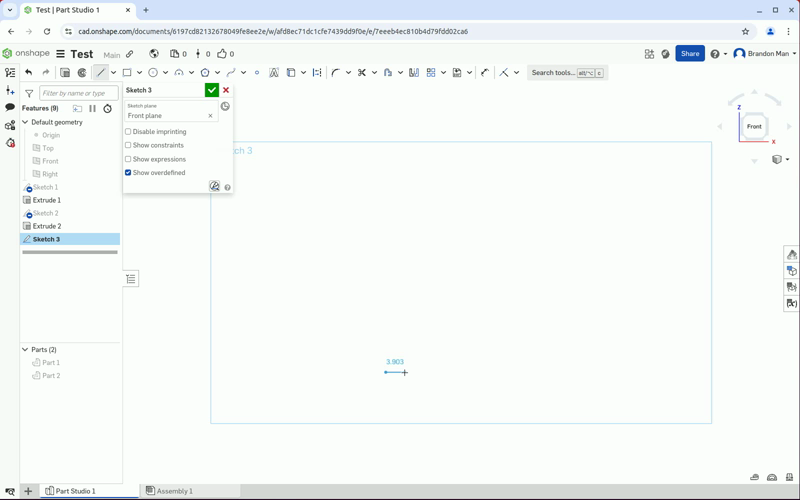
key_up(shift)
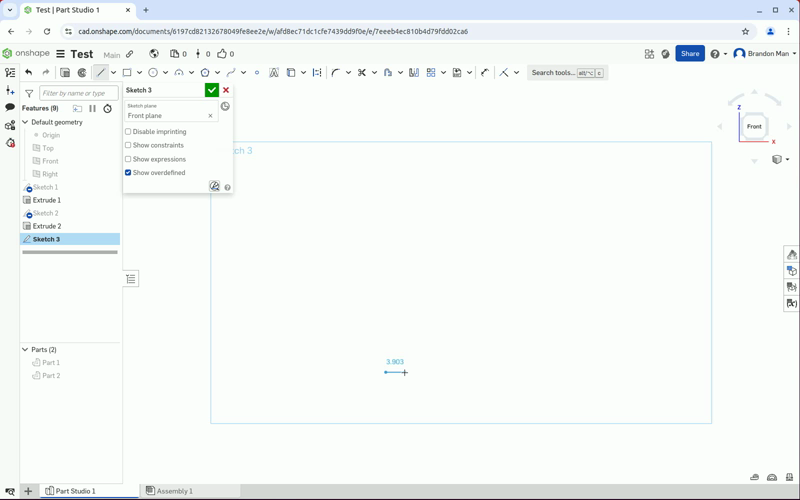
key_down(shift)
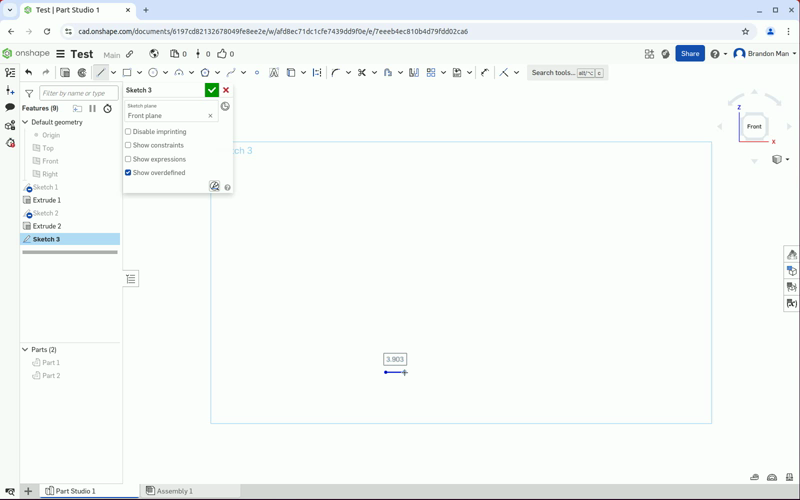
mouse_move(516, 372)
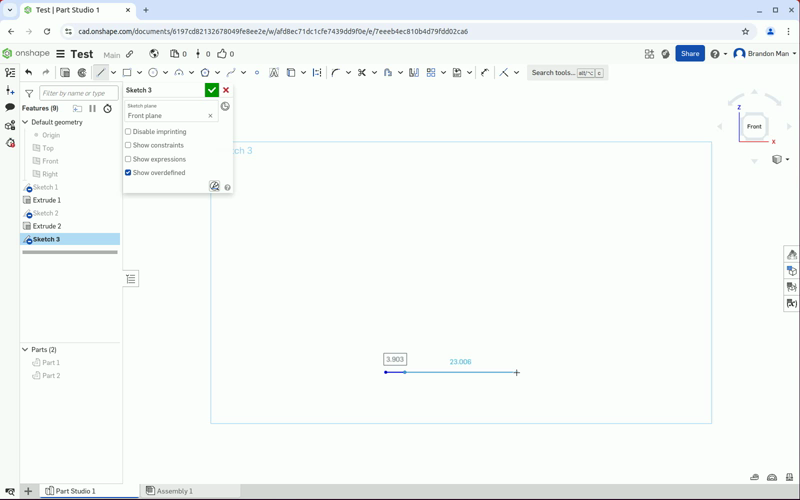
click(516, 372)
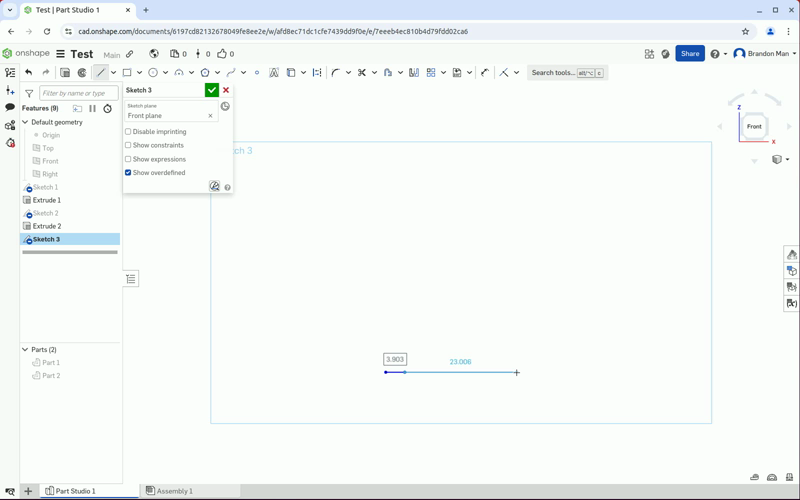
key_up(shift)
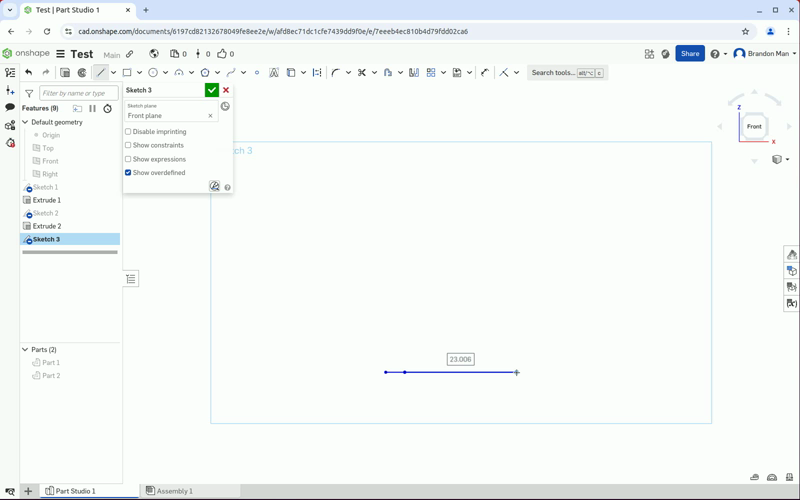
key_down(shift)
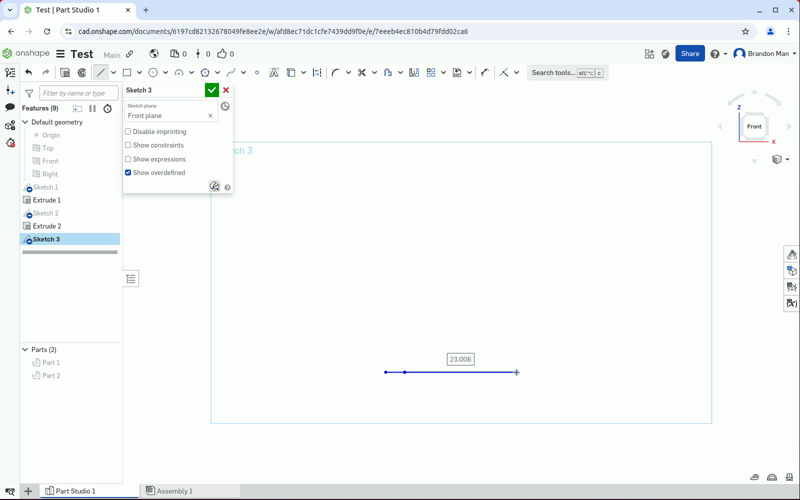
mouse_move(546, 372)
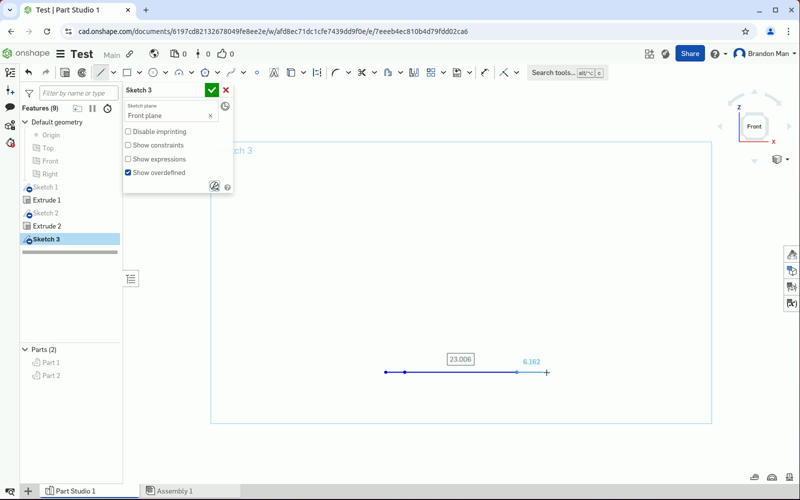
mouse_move(535, 372)
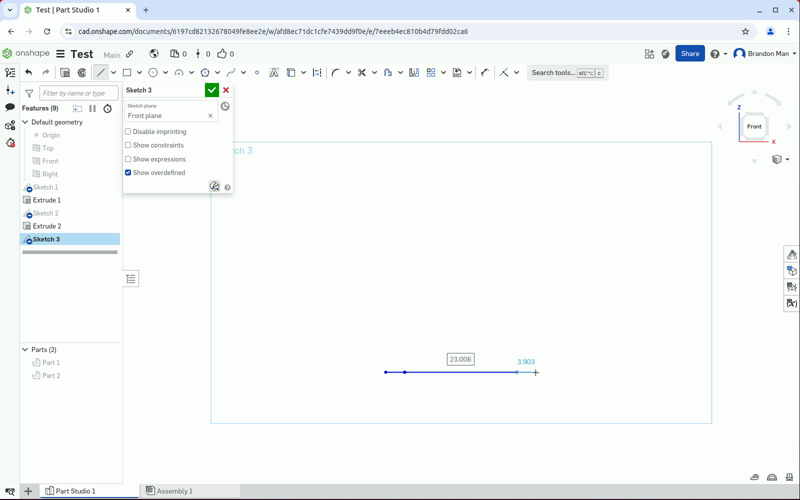
click(535, 372)
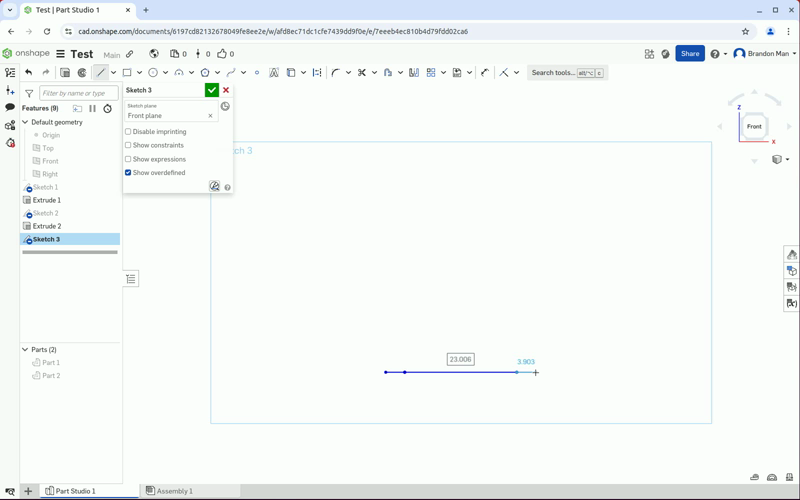
key_up(shift)
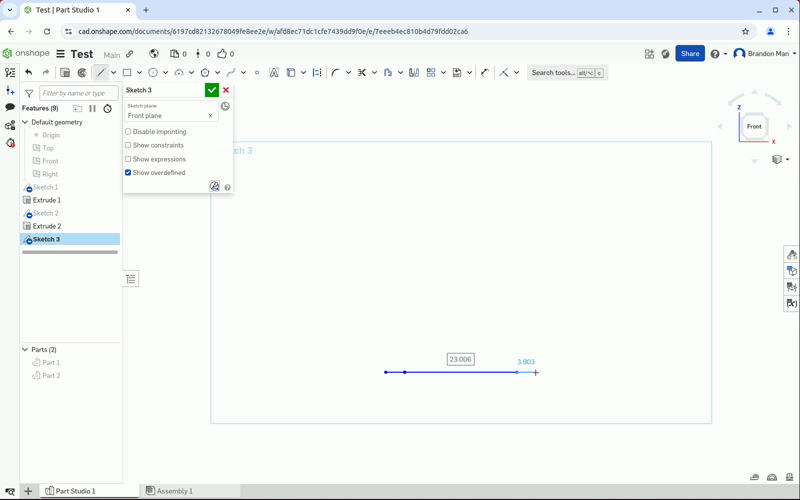
key_down(shift)
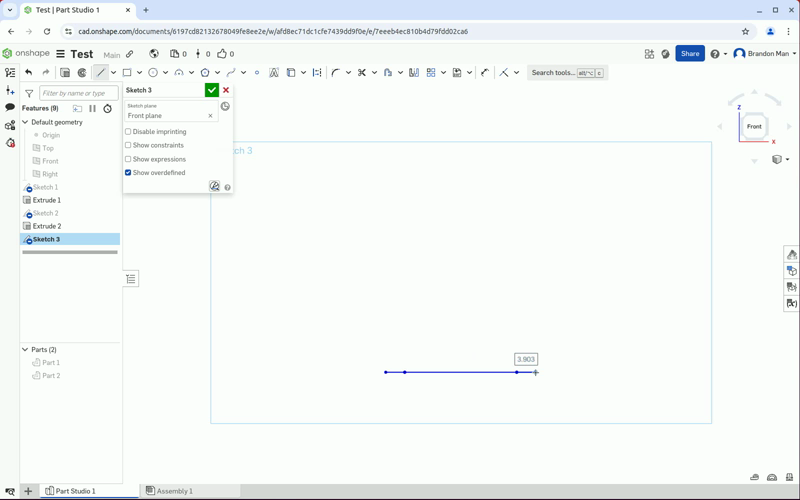
mouse_move(535, 246)
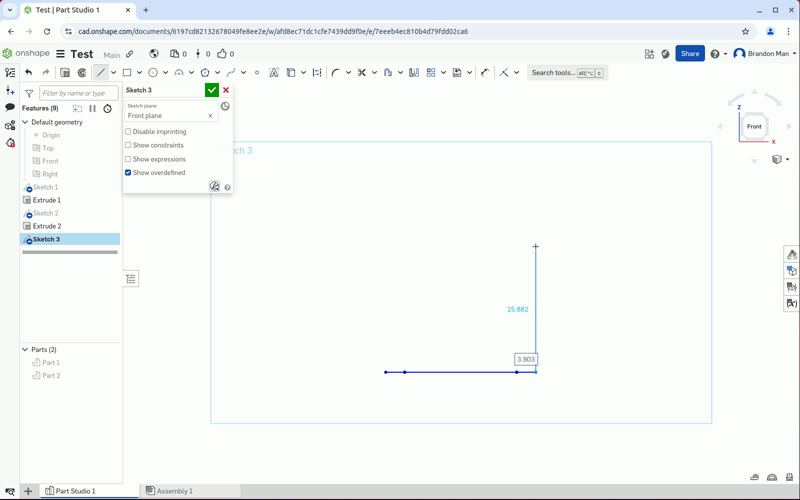
click(535, 246)
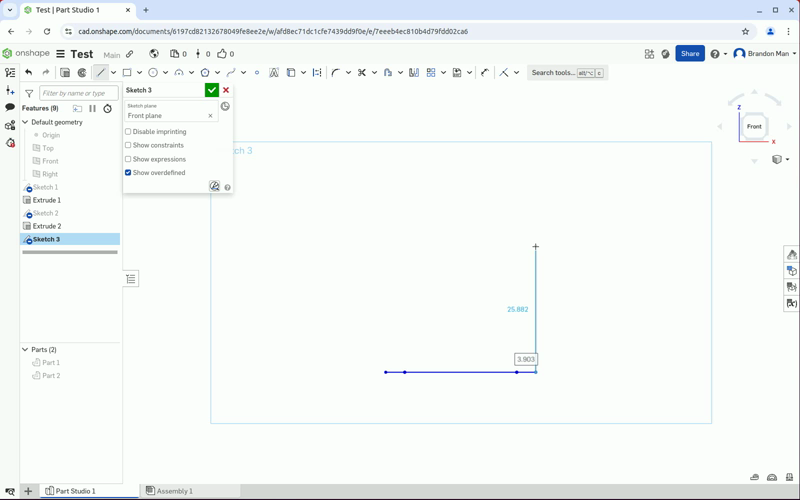
key_up(shift)
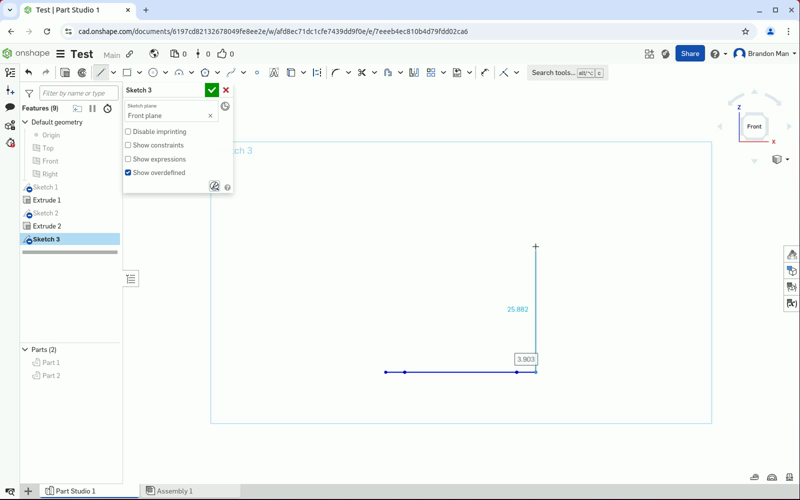
key_down(shift)
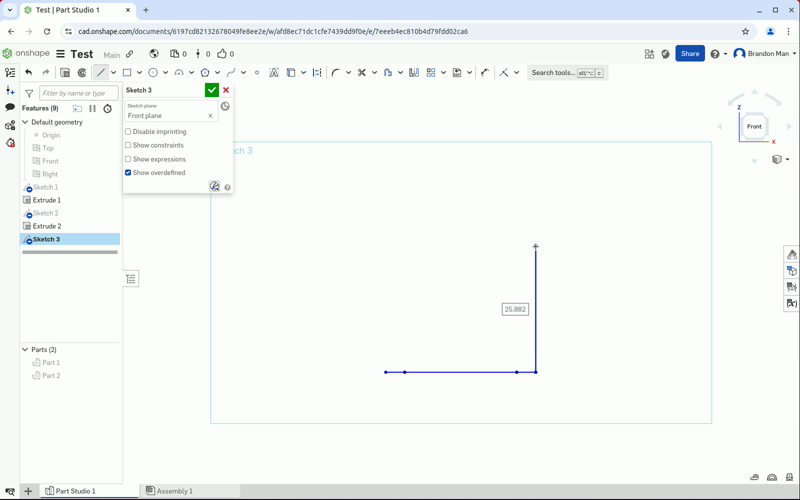
mouse_move(565, 246)
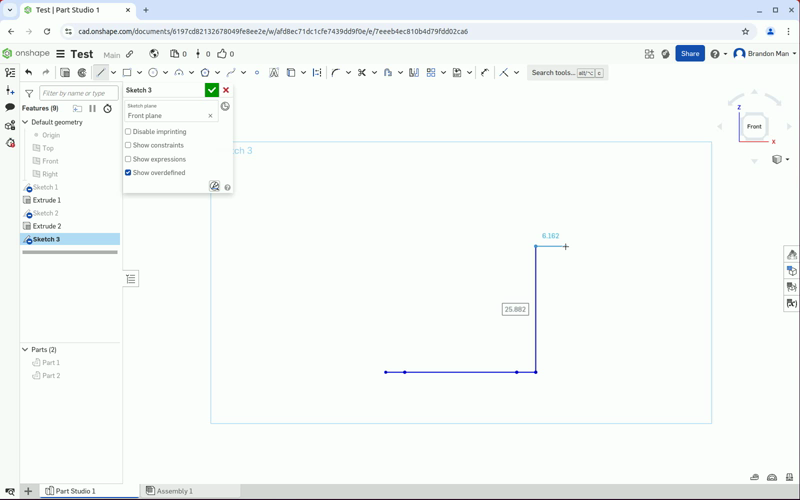
mouse_move(516, 246)
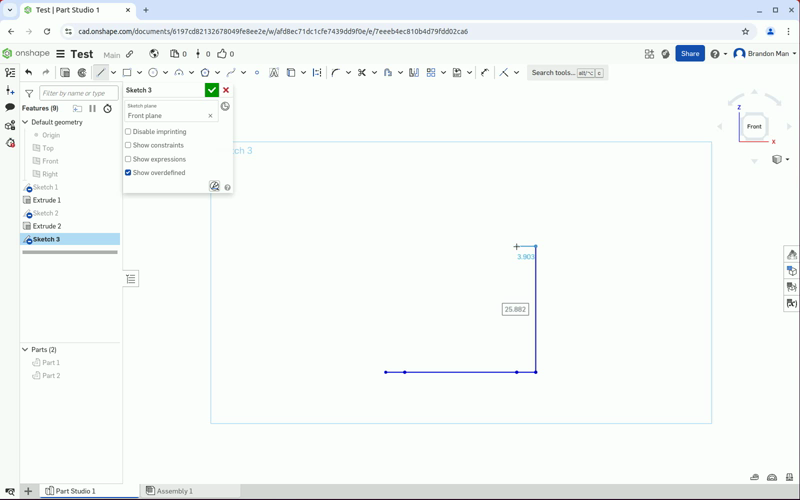
click(516, 246)
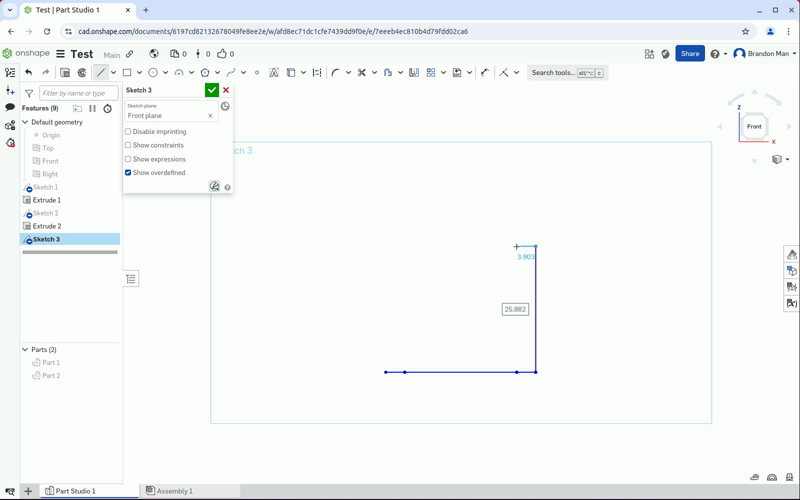
key_up(shift)
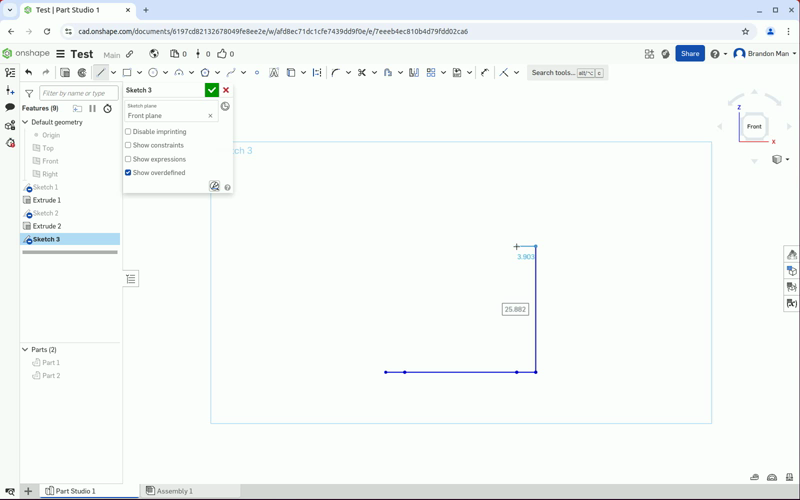
key_down(shift)
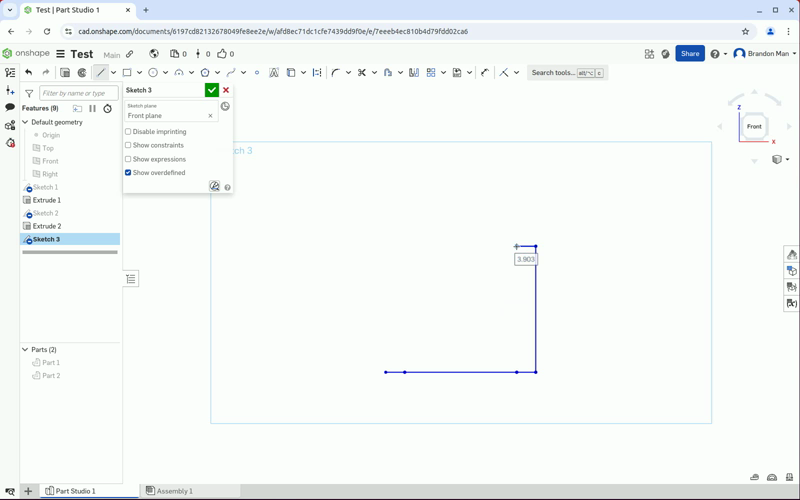
mouse_move(404, 246)
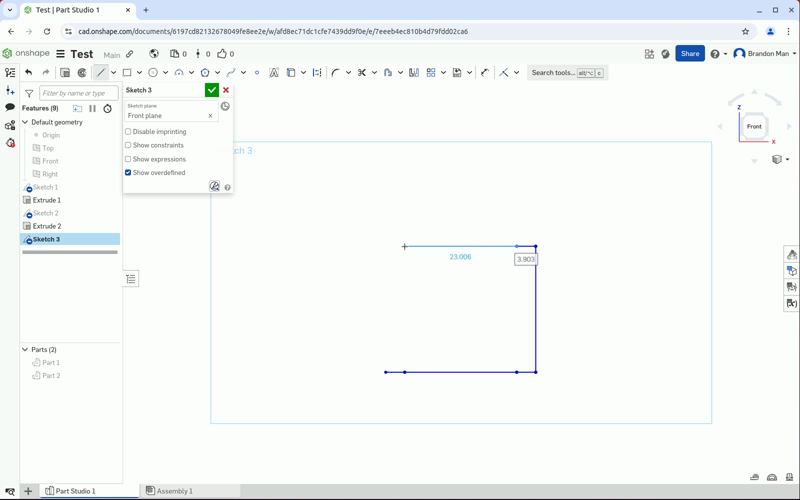
click(404, 246)
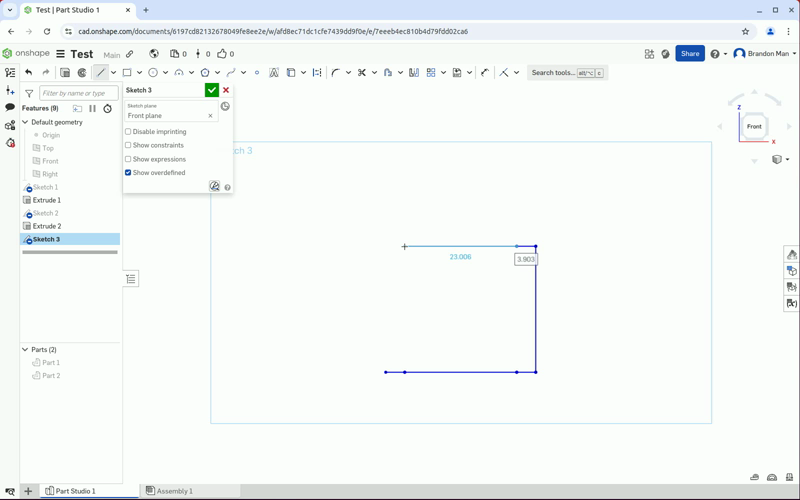
key_up(shift)
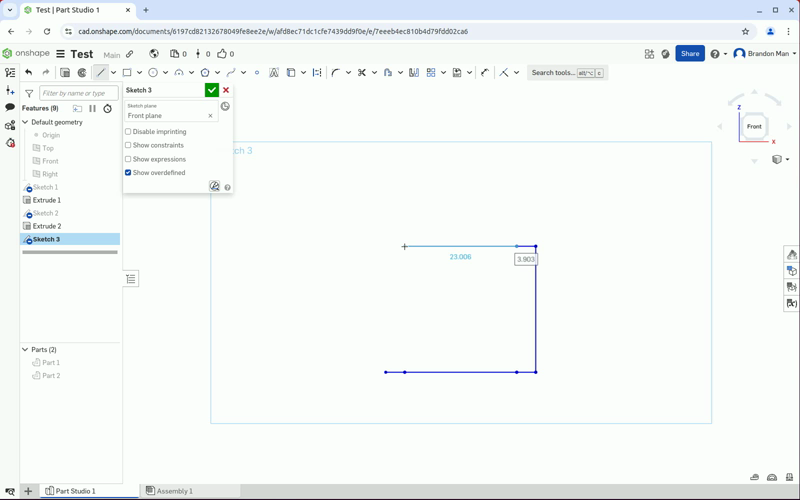
key_down(shift)
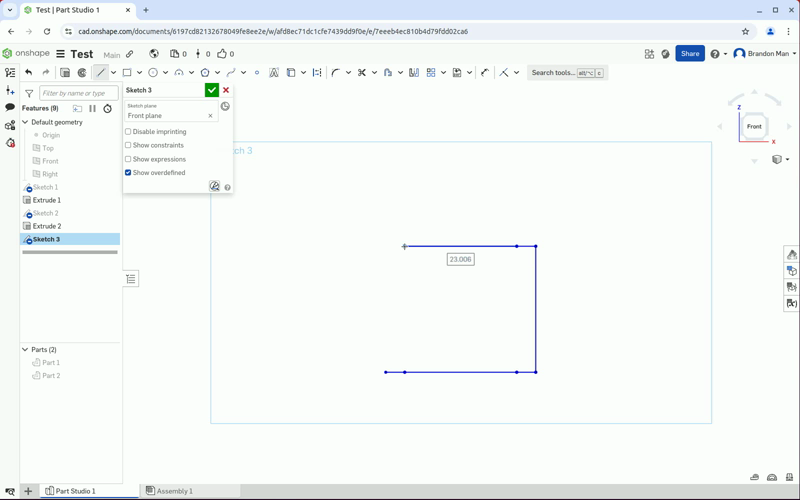
mouse_move(434, 246)
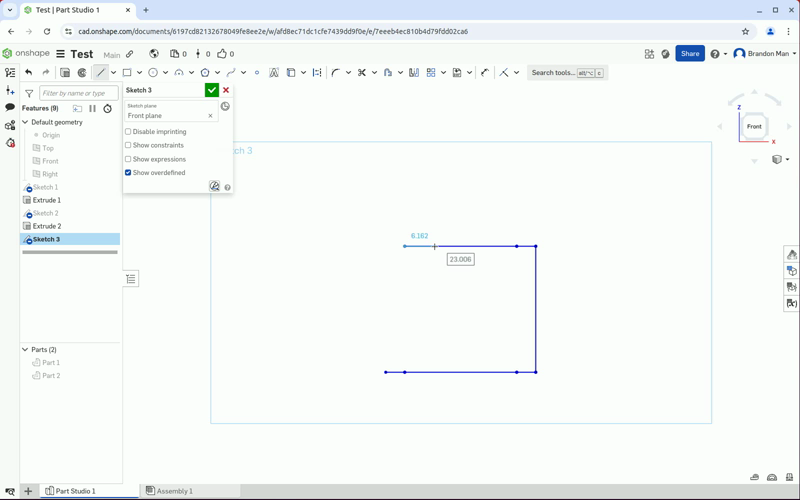
mouse_move(385, 246)
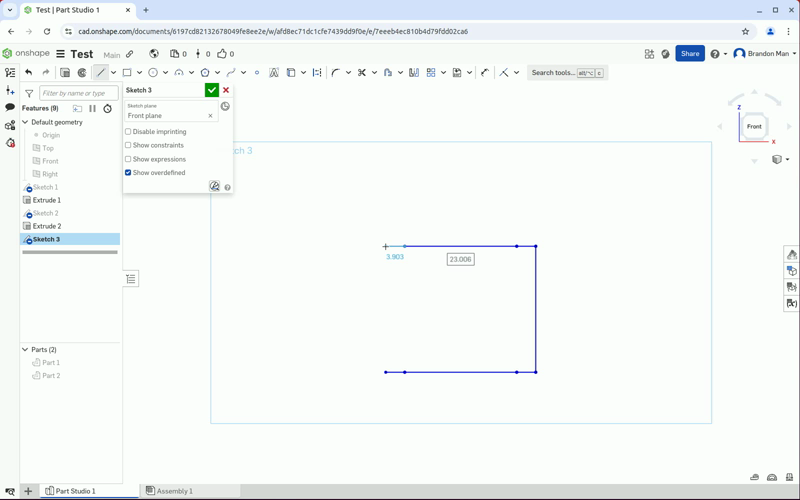
click(385, 246)
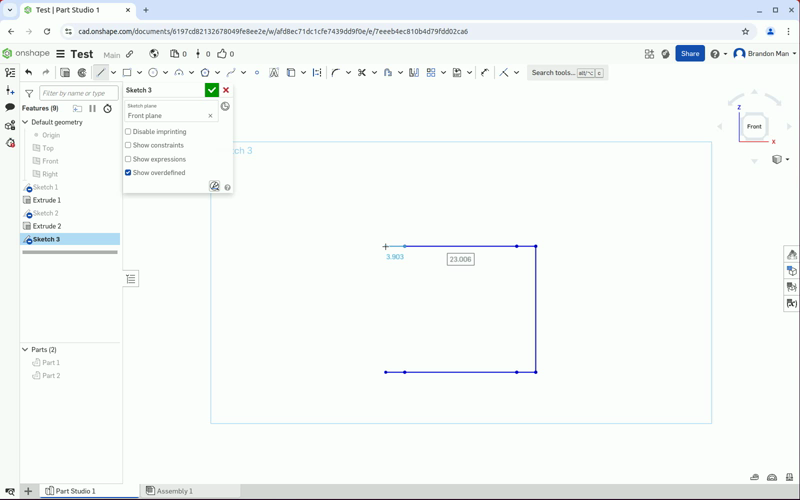
key_up(shift)
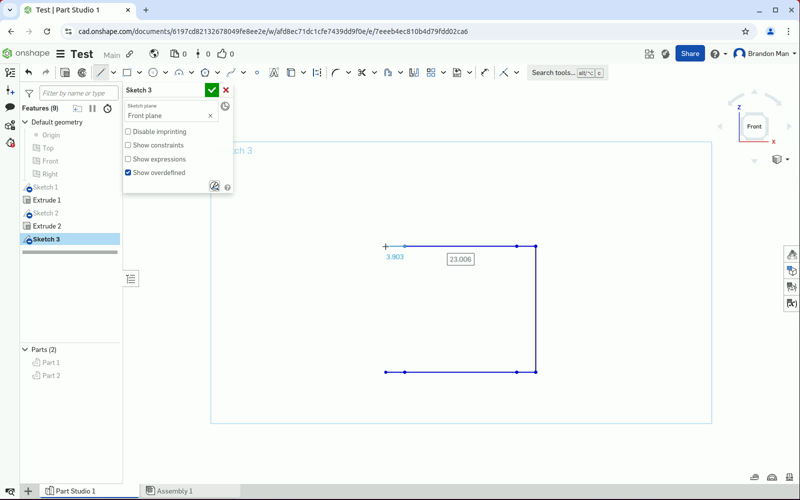
key_down(shift)
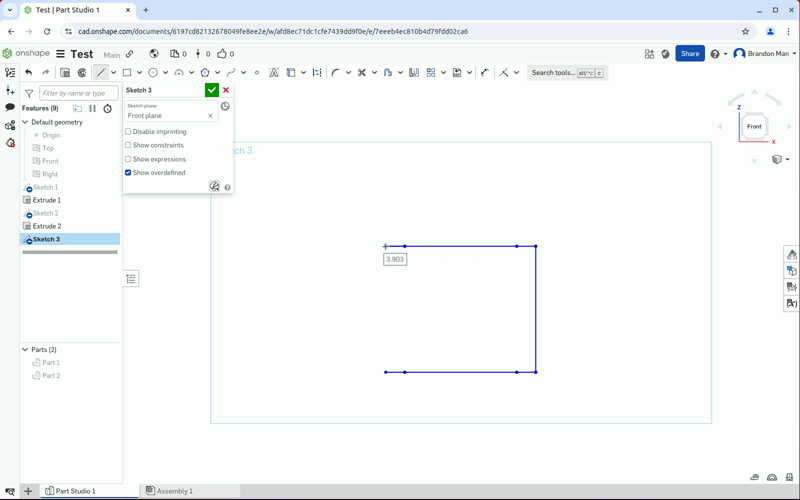
mouse_move(385, 372)
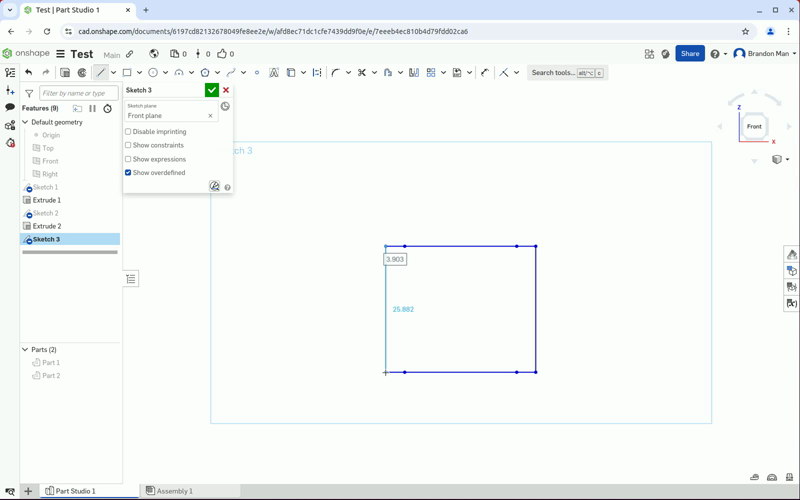
key_up(shift)
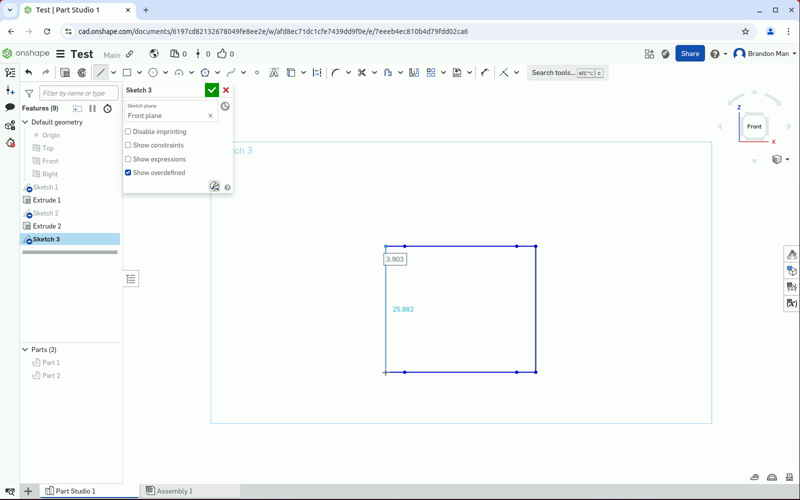
click(385, 372)
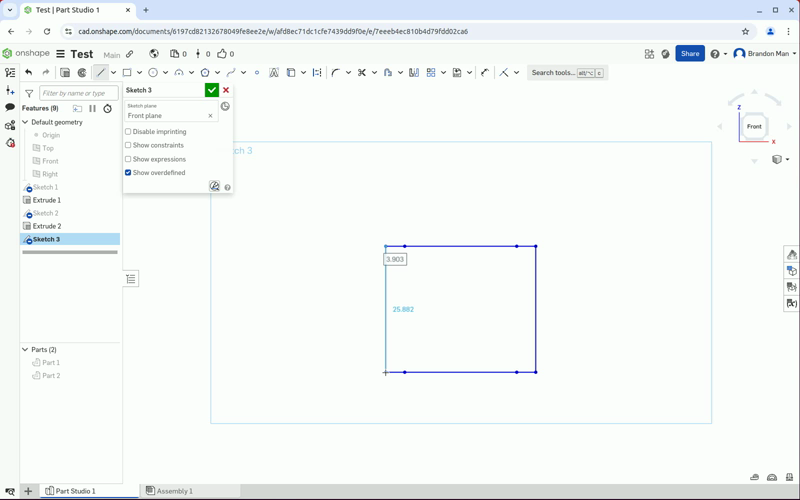
key(esc)
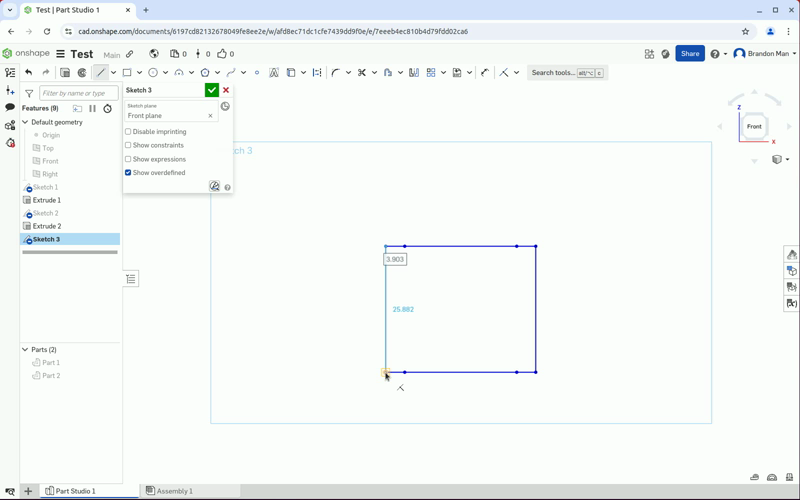
mouse_move(506, 289)
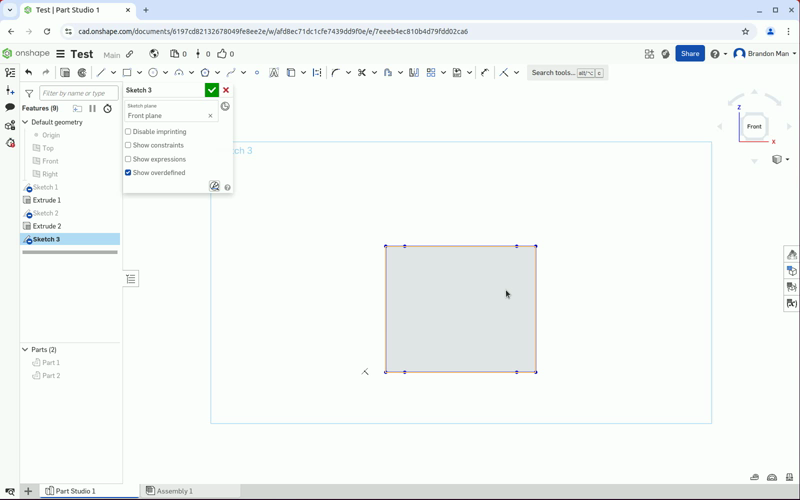
click(506, 289)
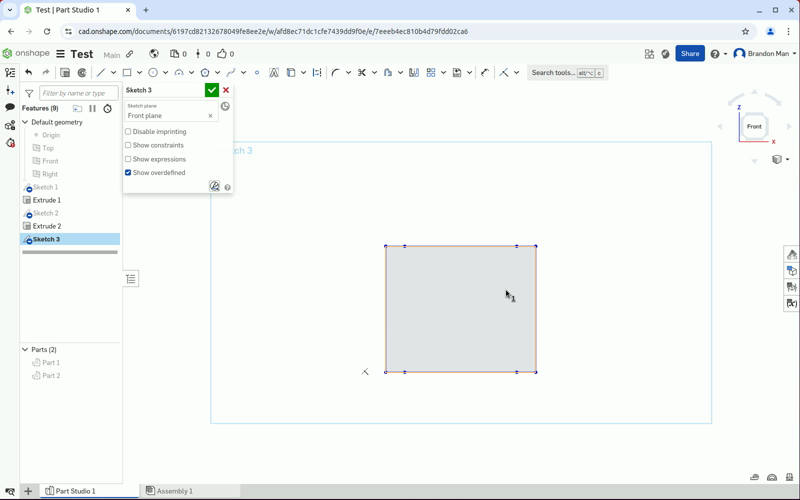
mouse_move(73, 352)
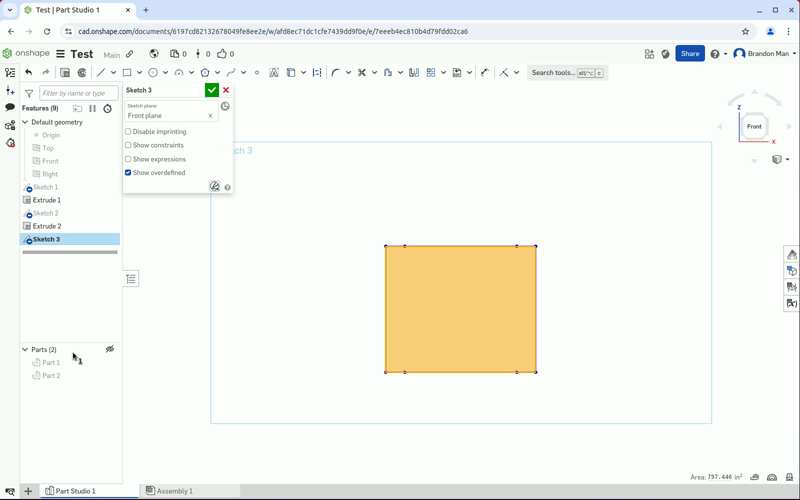
key(shift+y)
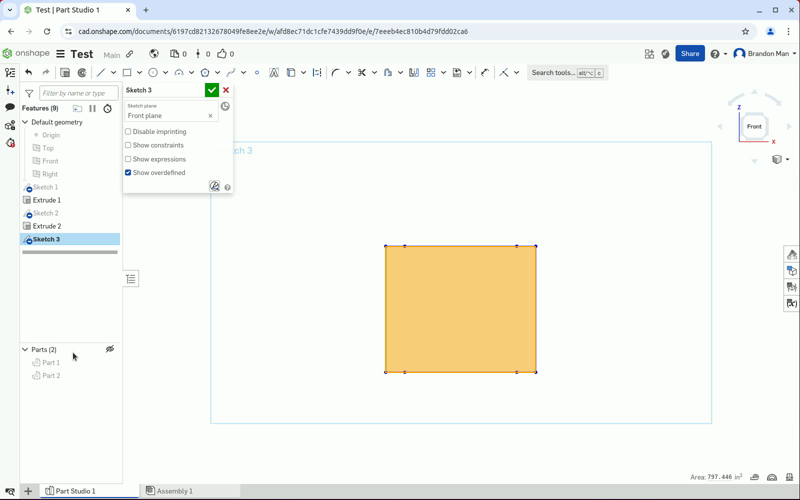
key(shift+e)
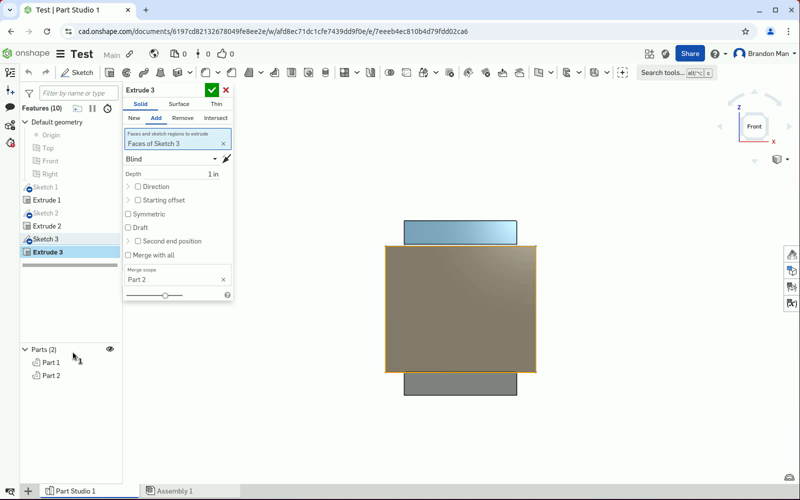
mouse_move(143, 106)
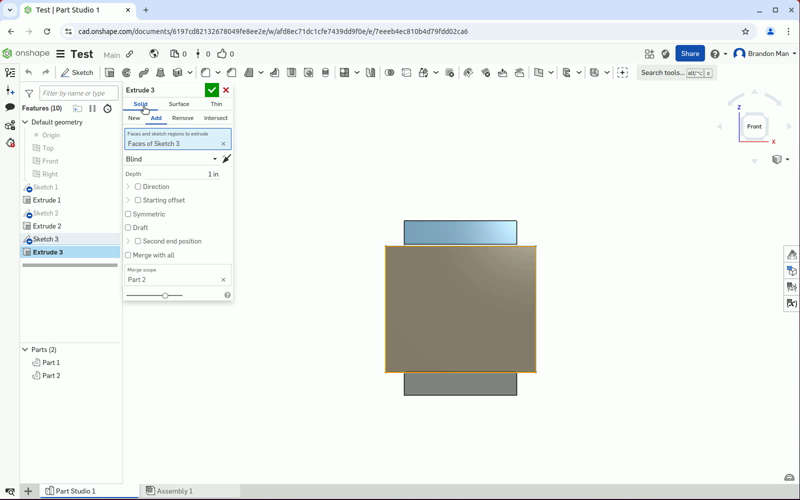
click(143, 106)
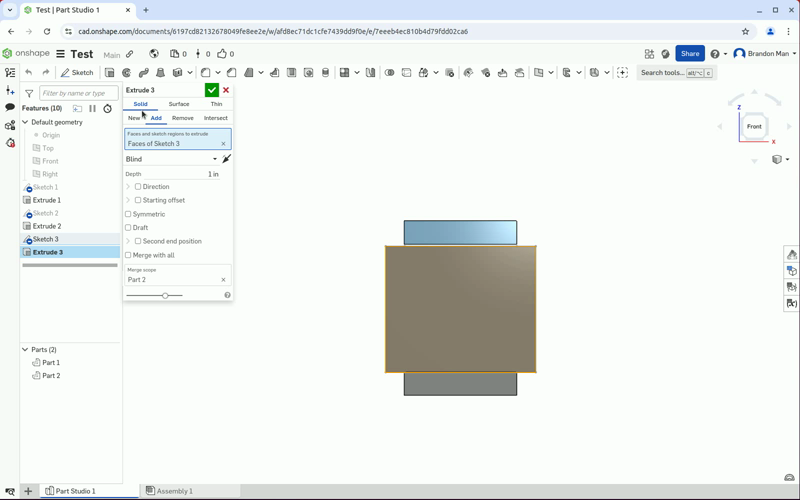
mouse_move(137, 120)
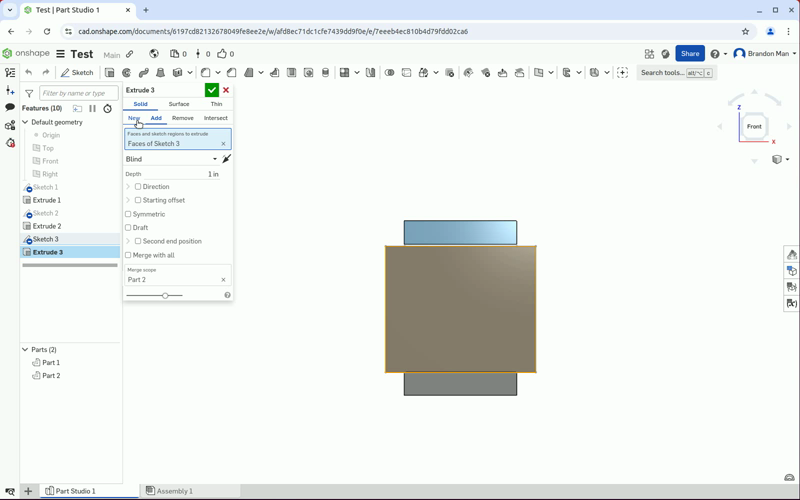
click(137, 120)
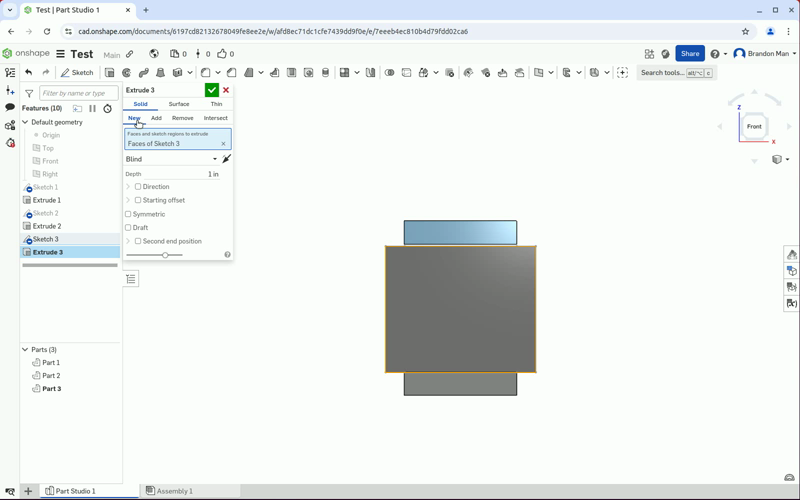
key(tab, 4)
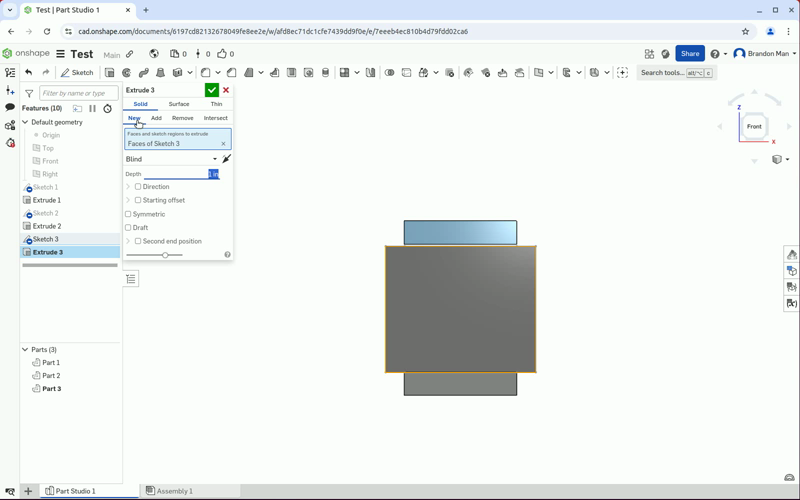
text(4.814)
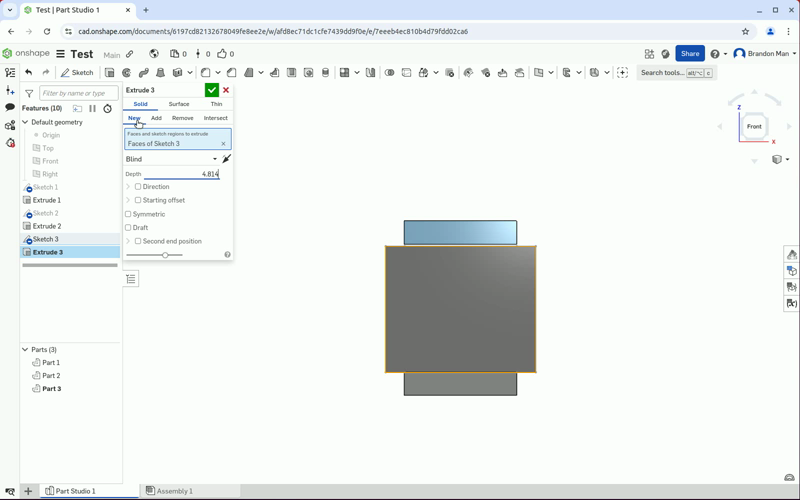
key(enter)
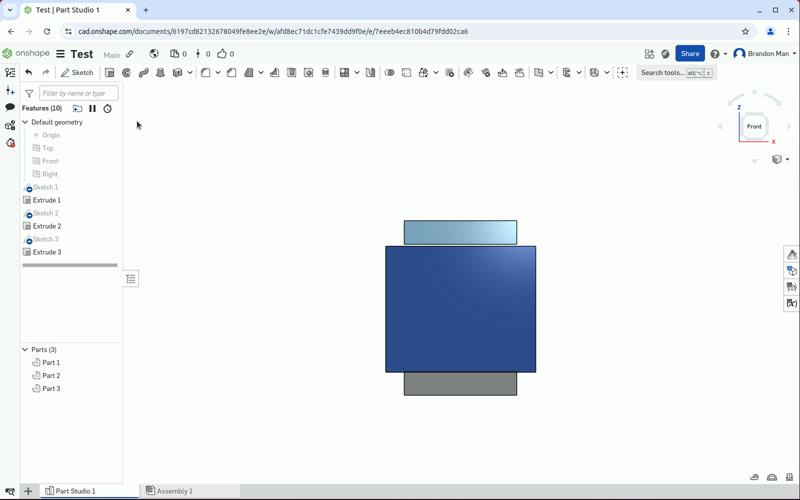
key(shift+h)
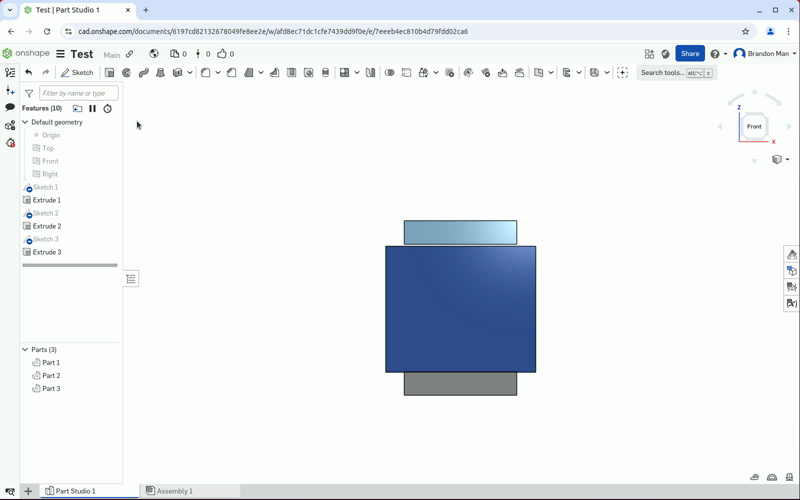
key(shift+h)
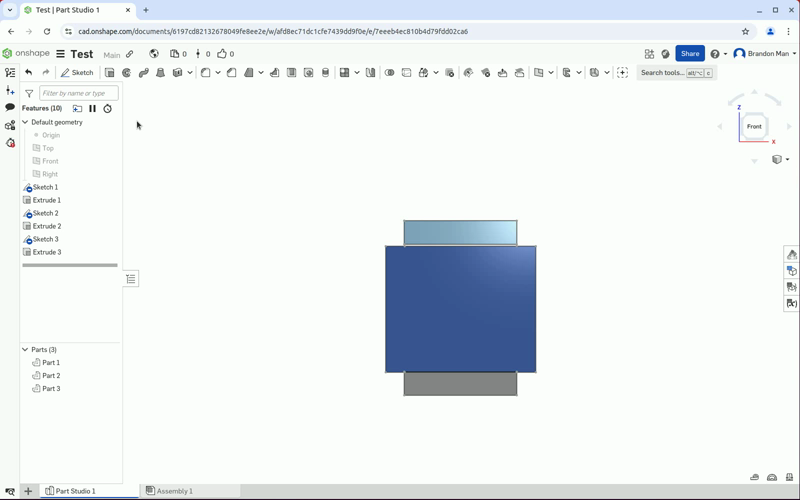
key(shift+7)
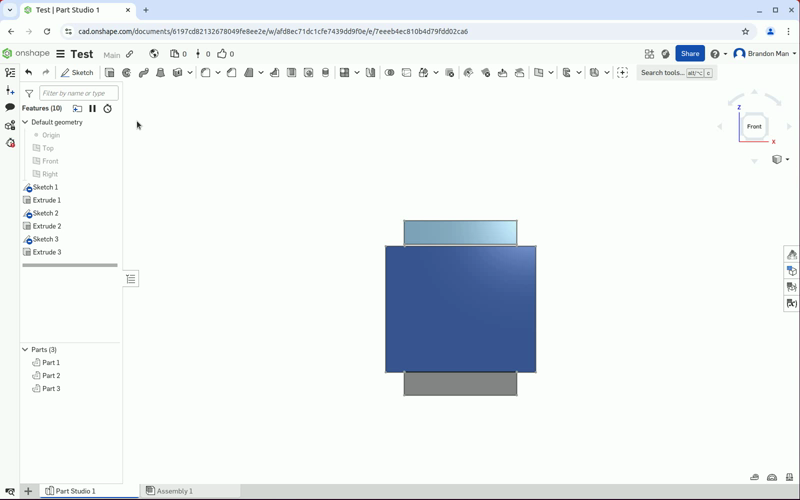
key(left, 2)
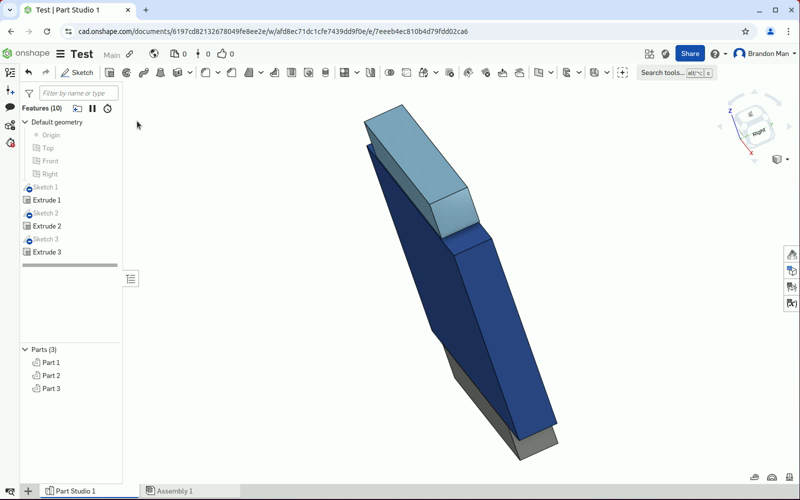
key(down, 2)
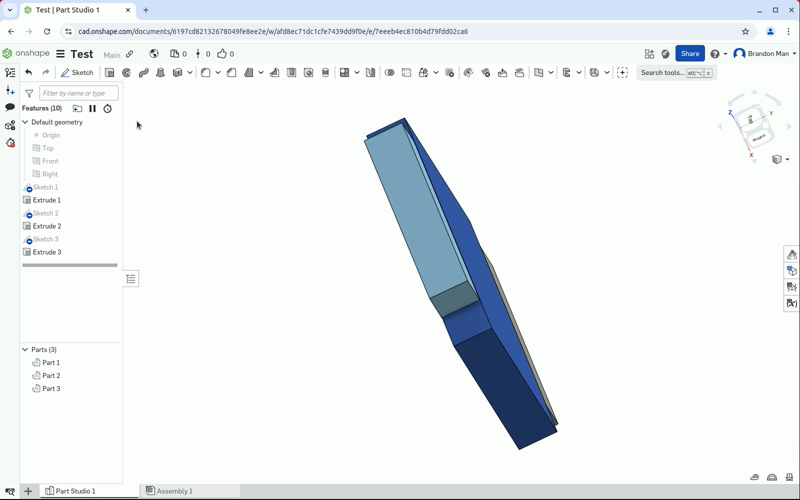
key(up, 2)
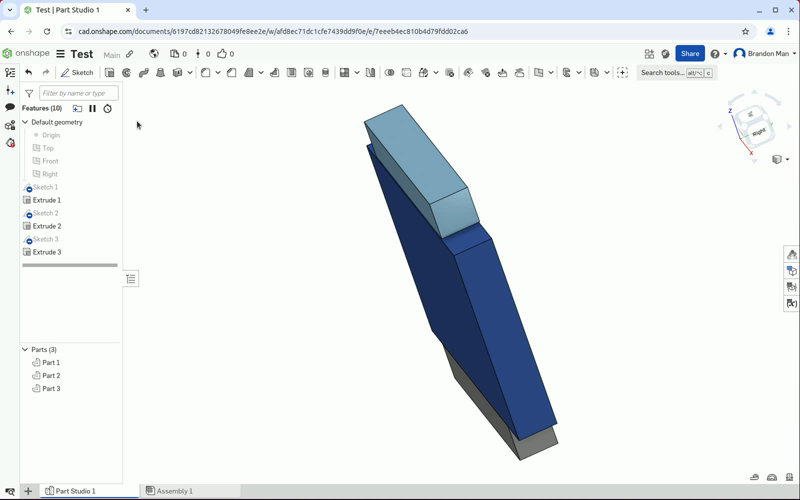
key(right, 2)
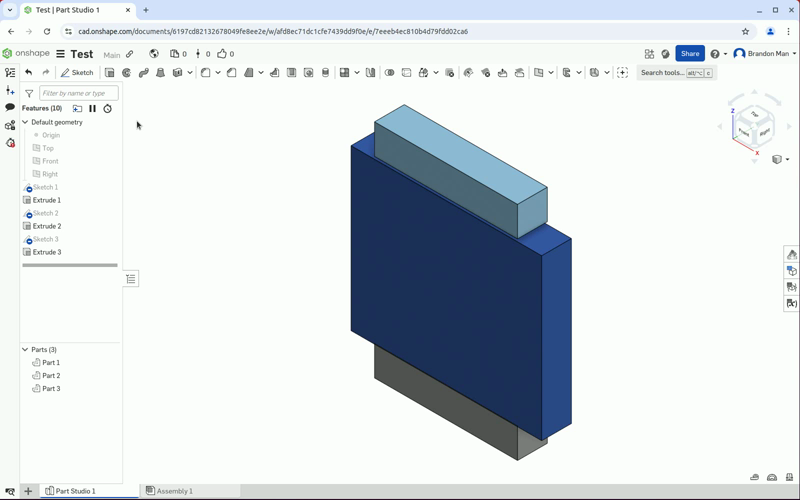
mouse_move(73, 189)
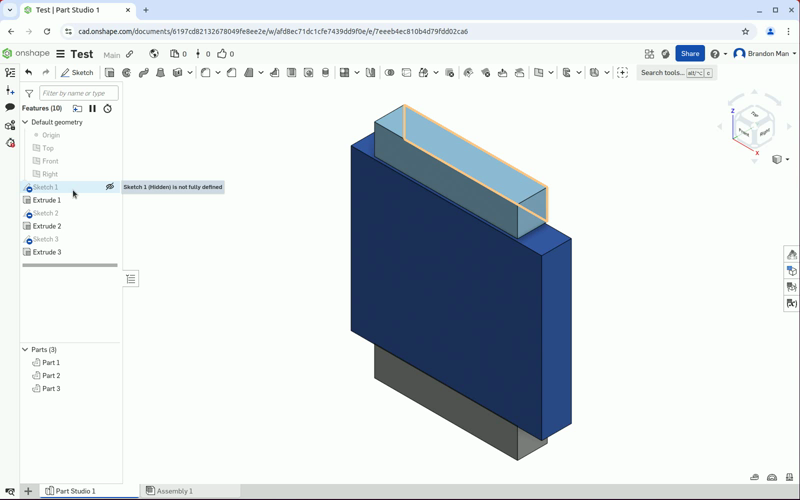
click(73, 189)